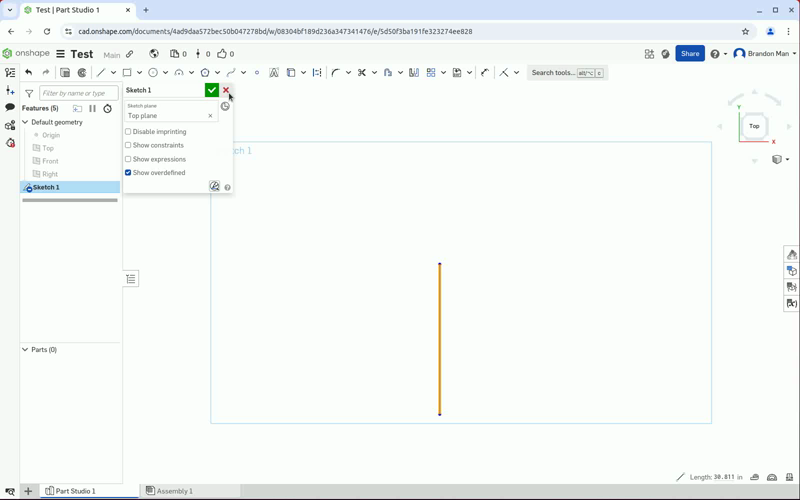
key(shift+h)
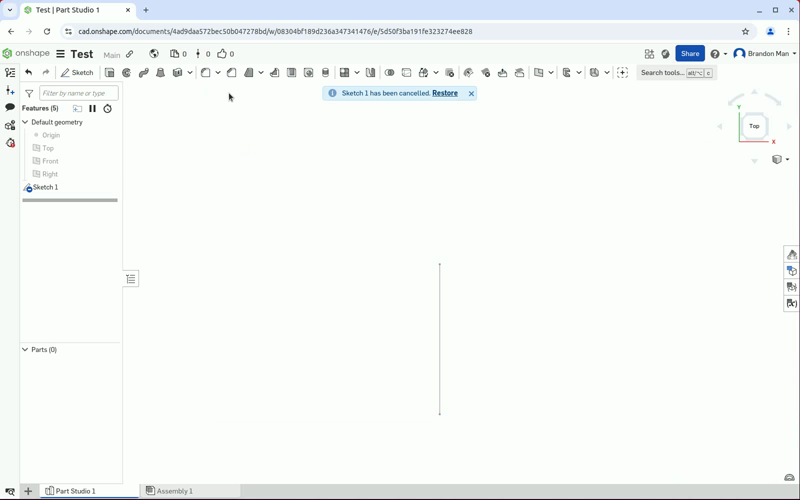
key(shift+s)
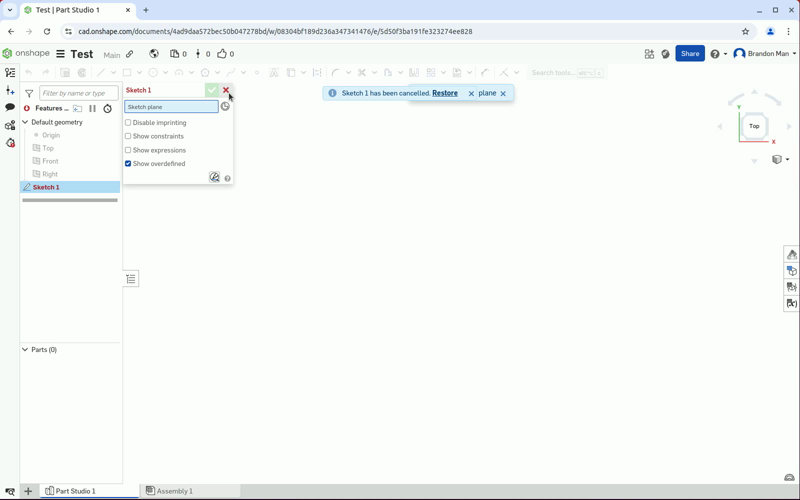
mouse_move(73, 150)
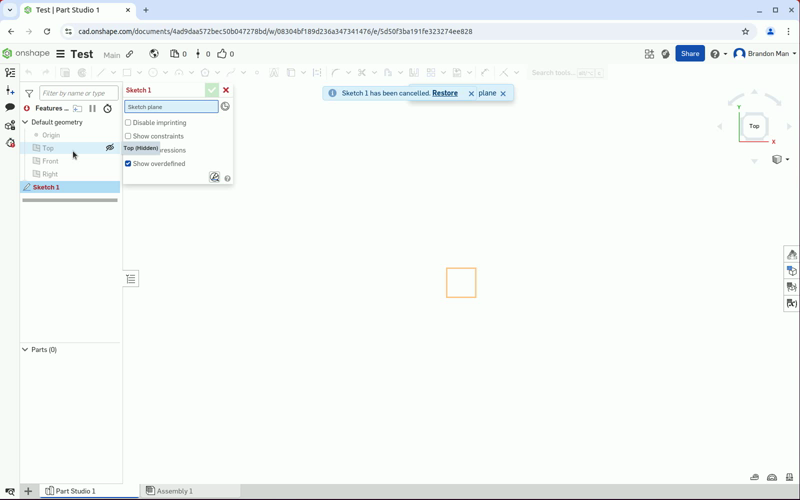
click(73, 150)
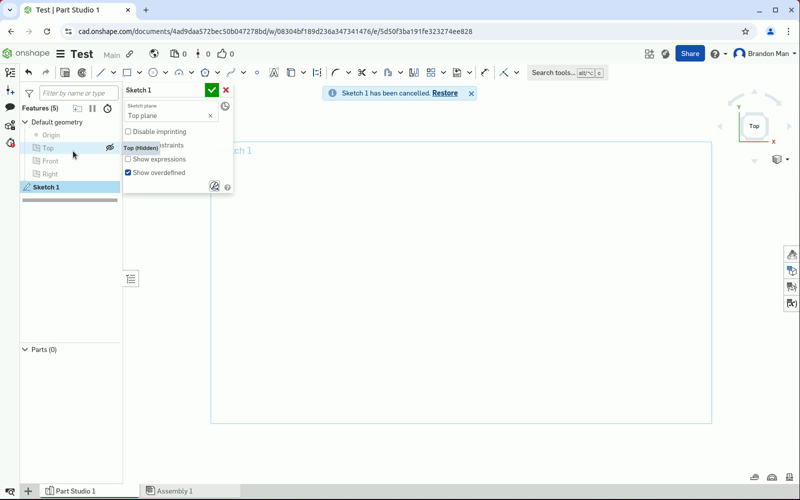
mouse_move(73, 352)
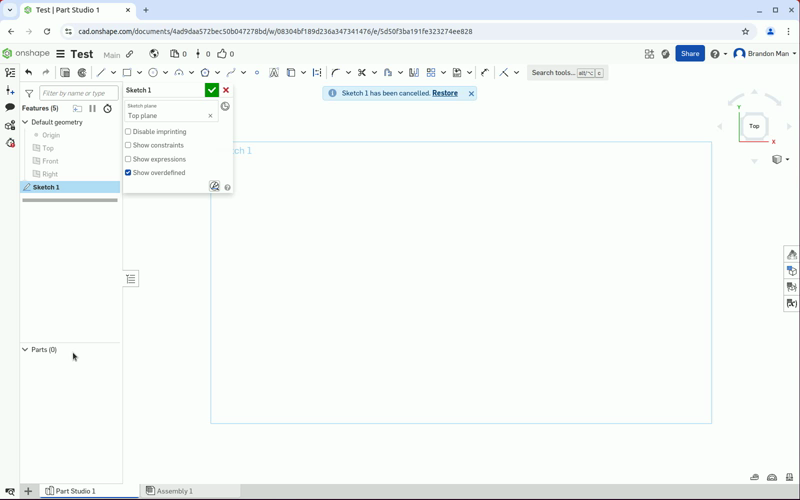
key(y)
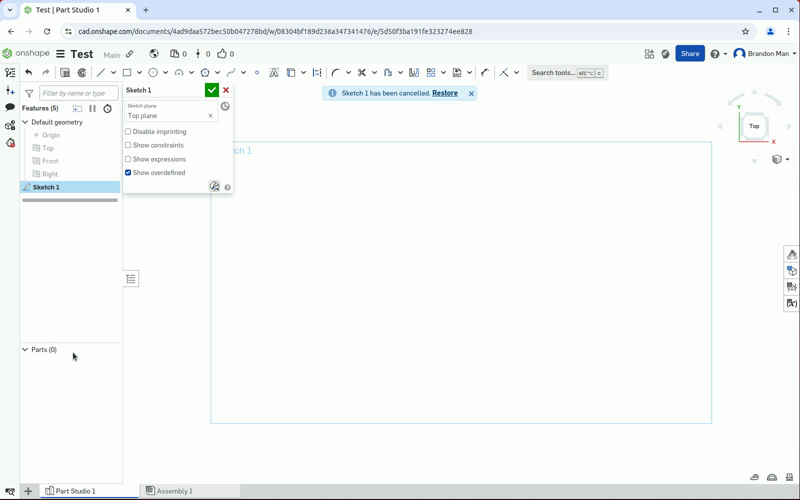
key(l)
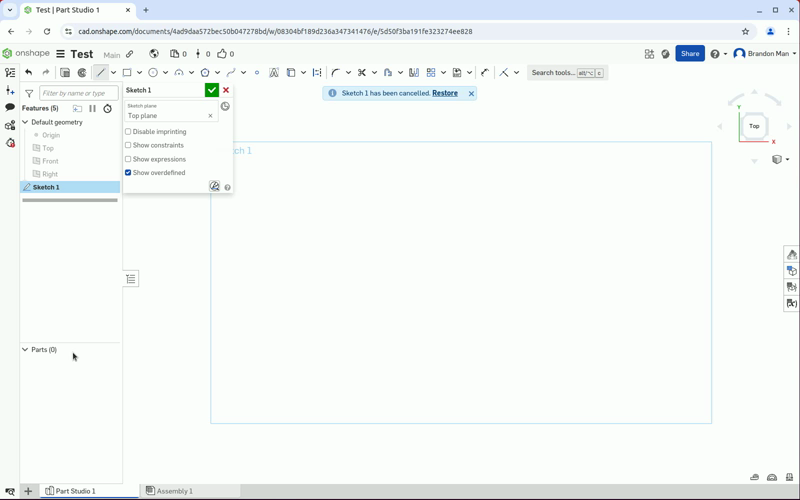
key_down(shift)
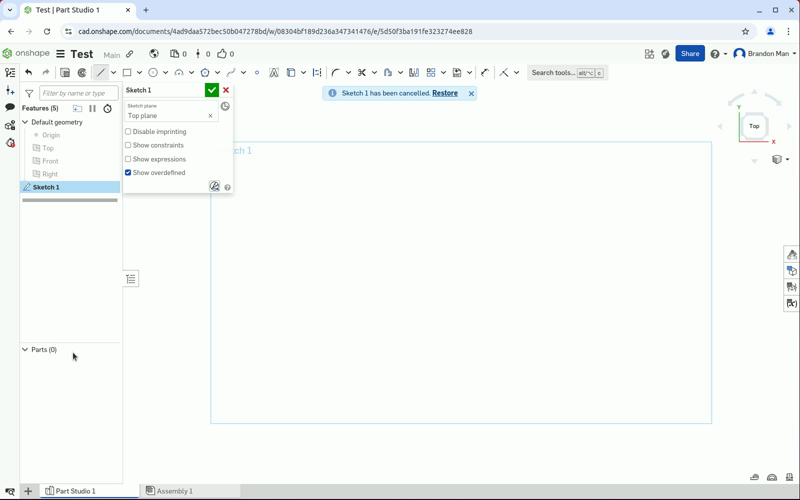
mouse_move(348, 380)
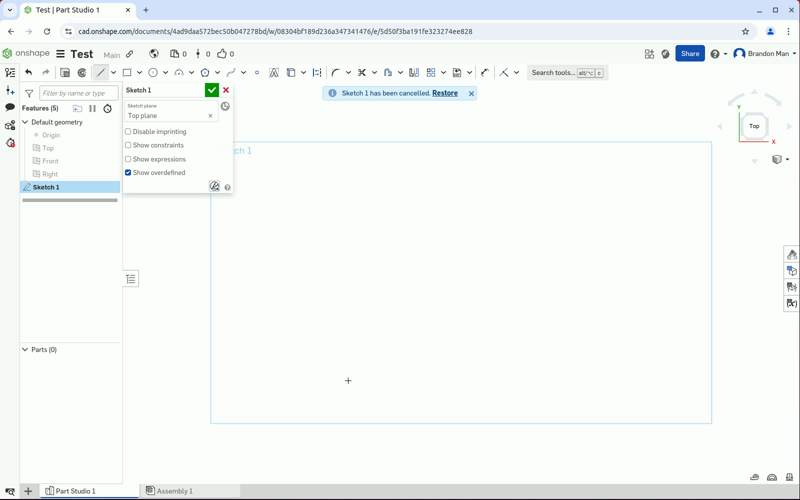
click(348, 380)
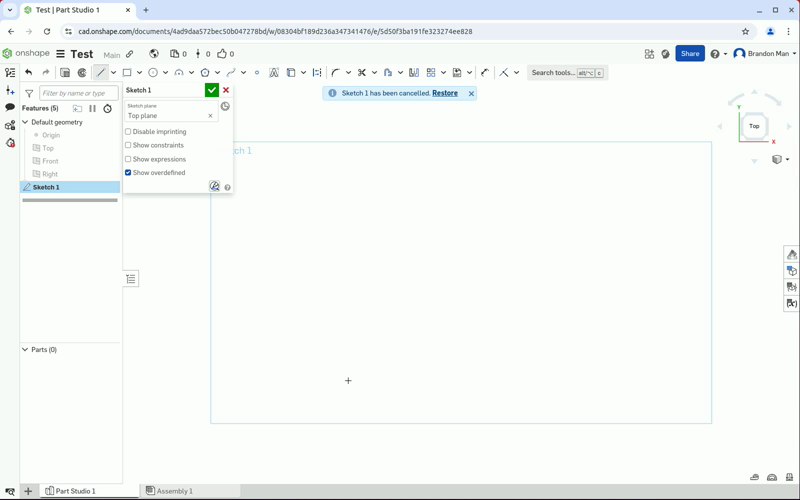
key_up(shift)
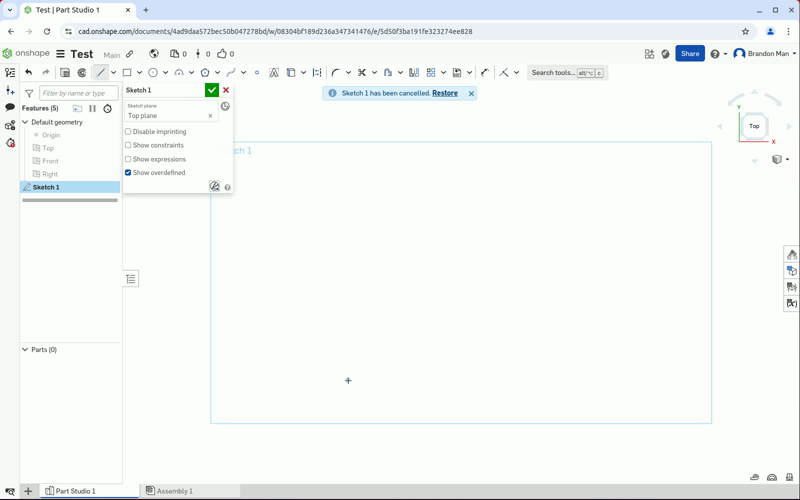
key_down(shift)
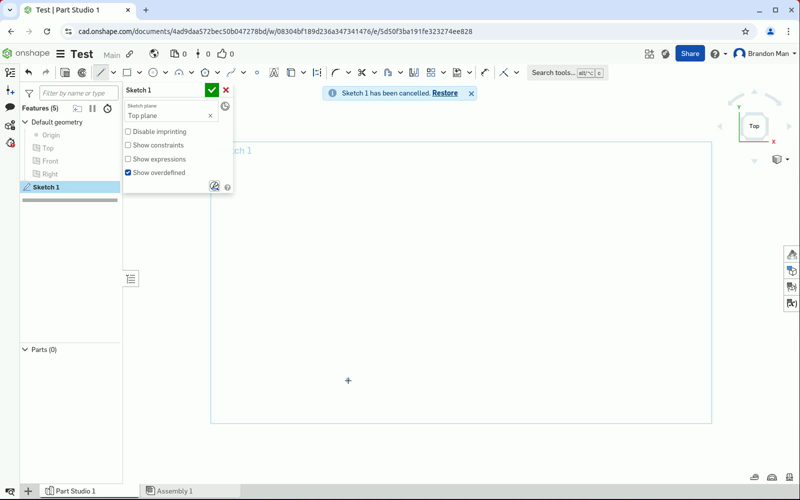
mouse_move(378, 380)
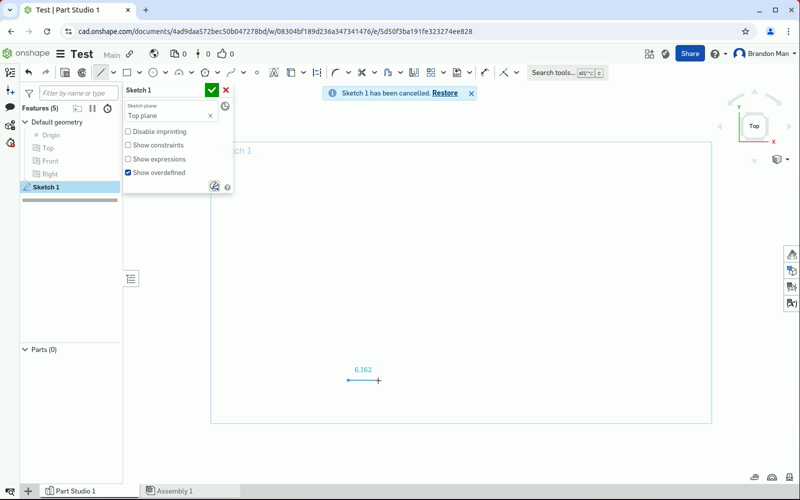
mouse_move(364, 396)
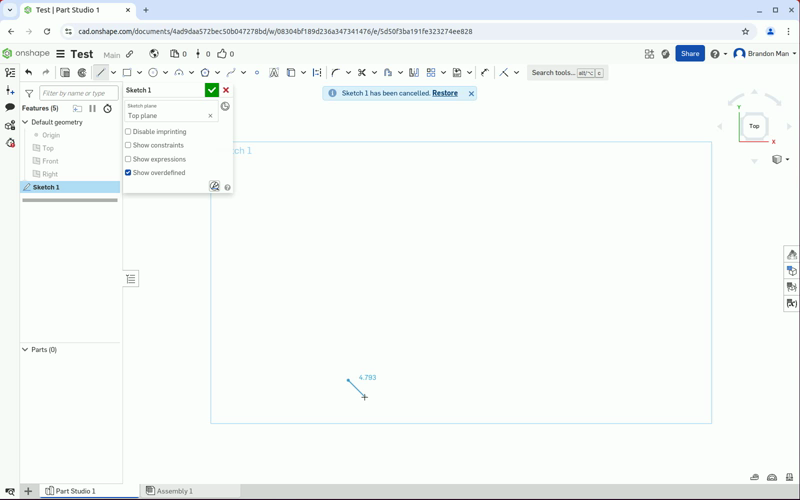
click(364, 396)
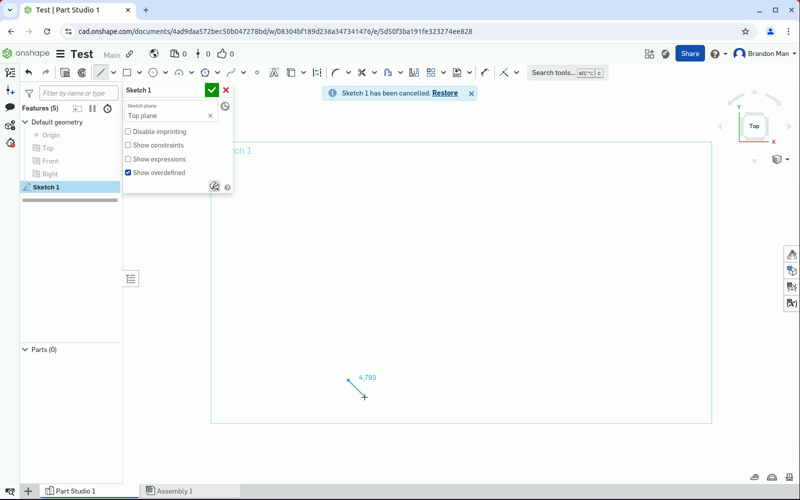
key_up(shift)
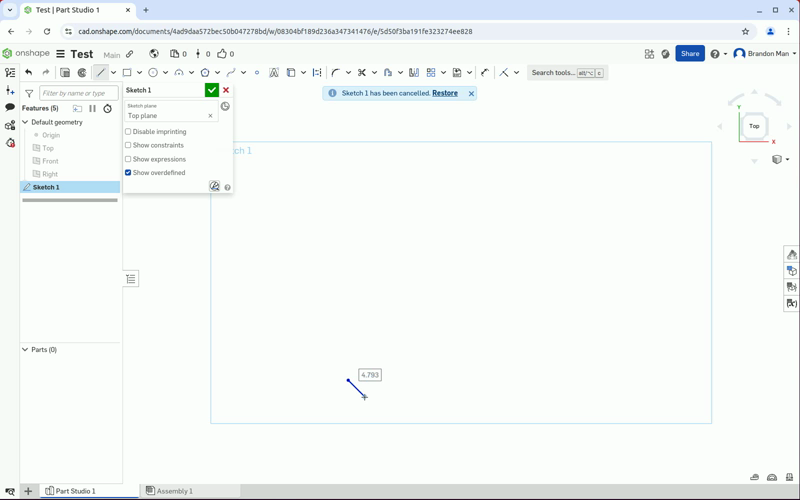
key_down(shift)
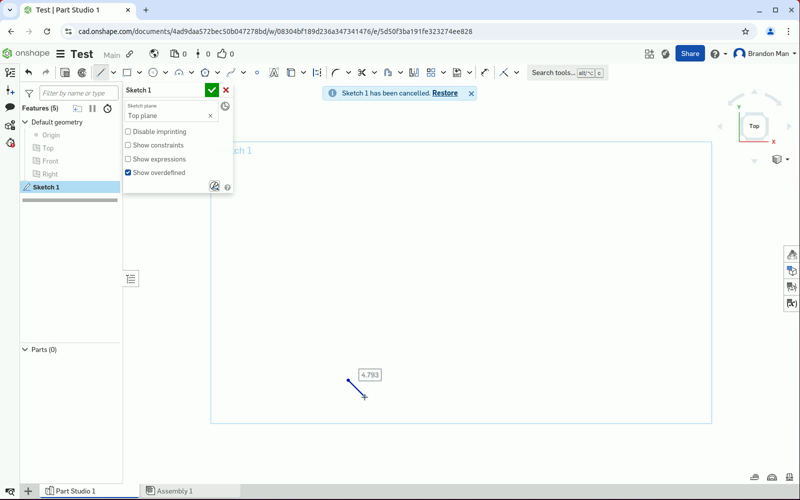
mouse_move(555, 396)
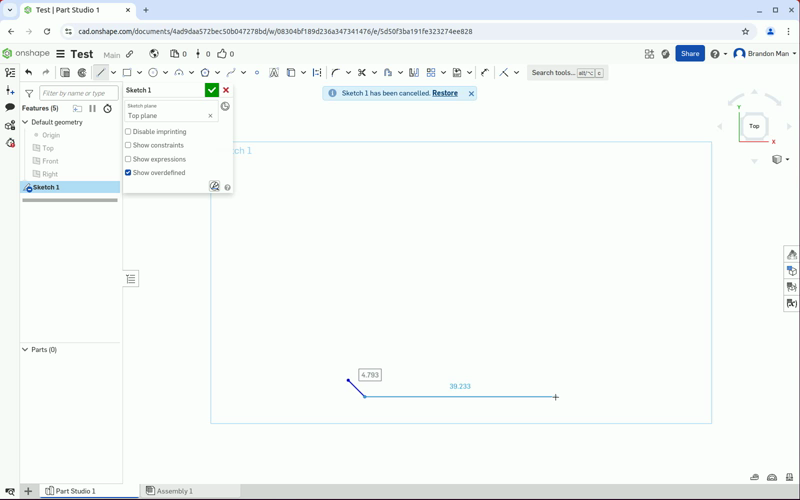
click(555, 396)
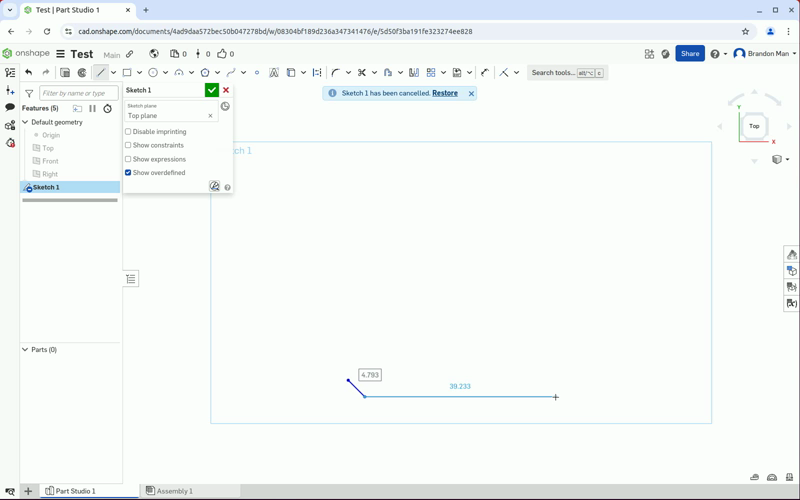
key_up(shift)
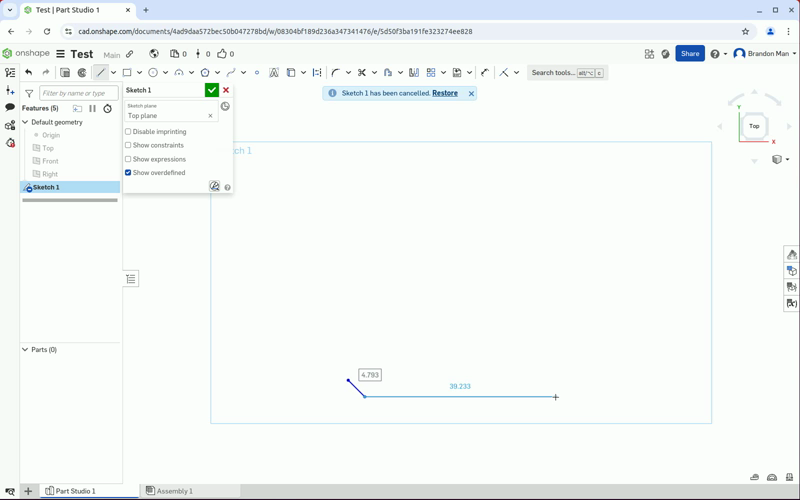
key_down(shift)
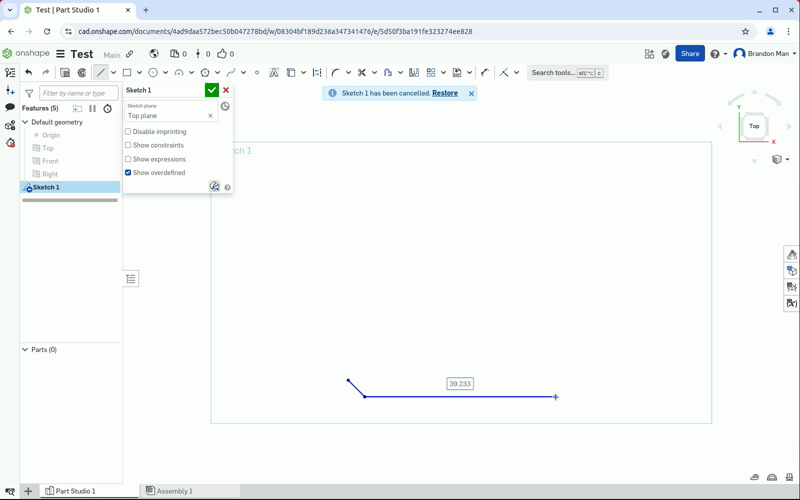
mouse_move(585, 396)
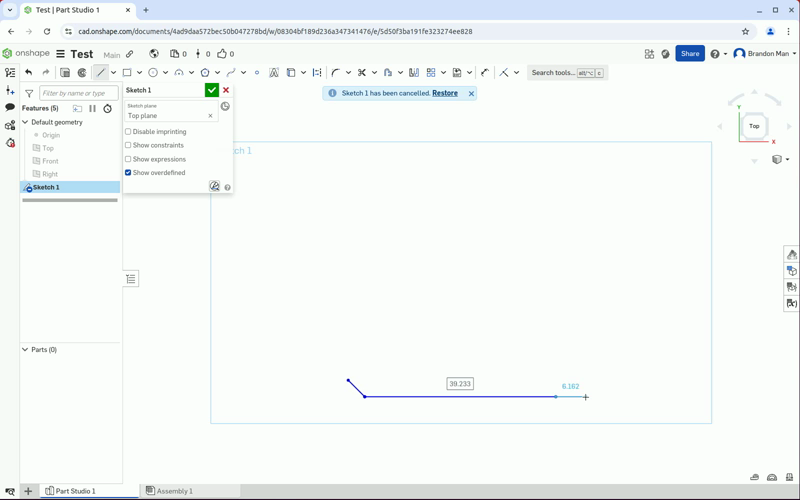
mouse_move(572, 380)
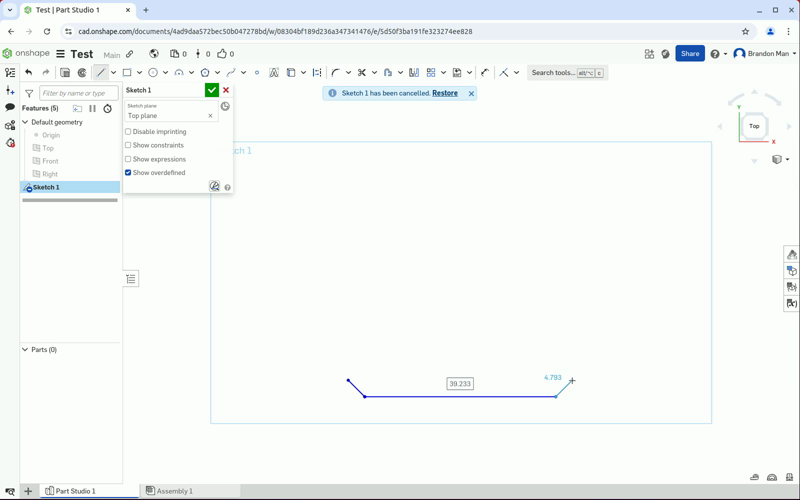
click(572, 380)
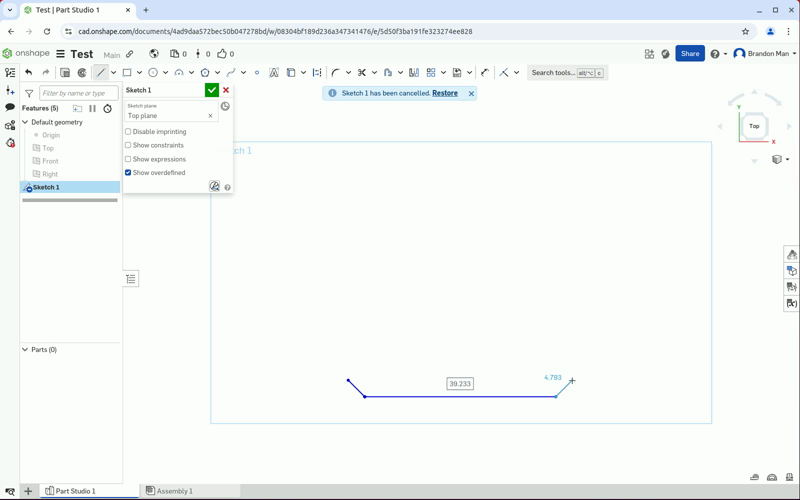
key_up(shift)
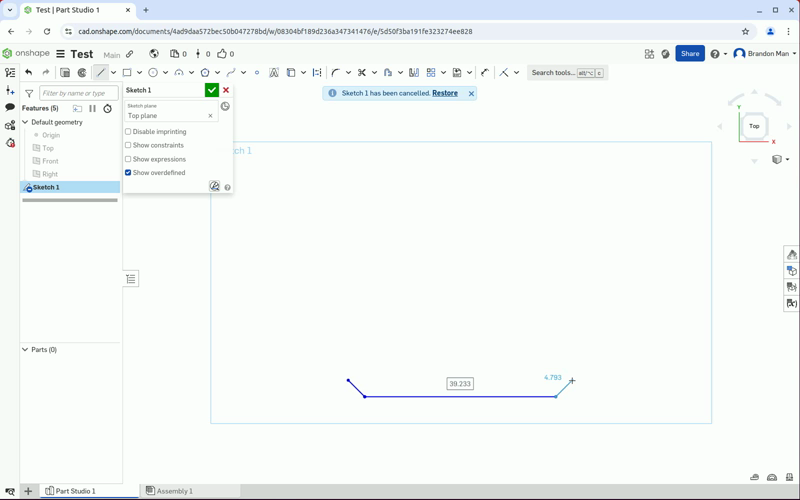
key_down(shift)
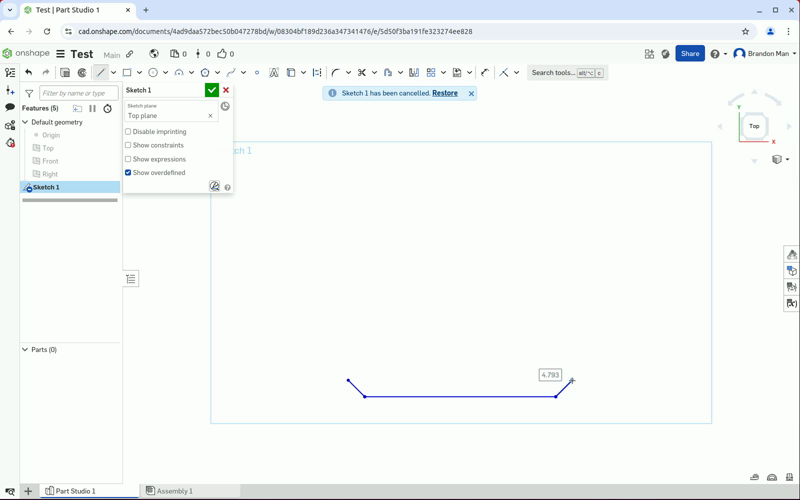
mouse_move(572, 186)
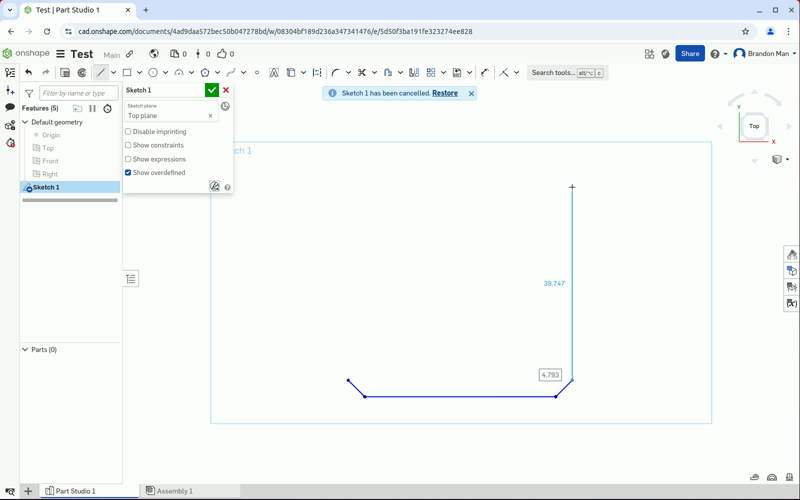
click(572, 186)
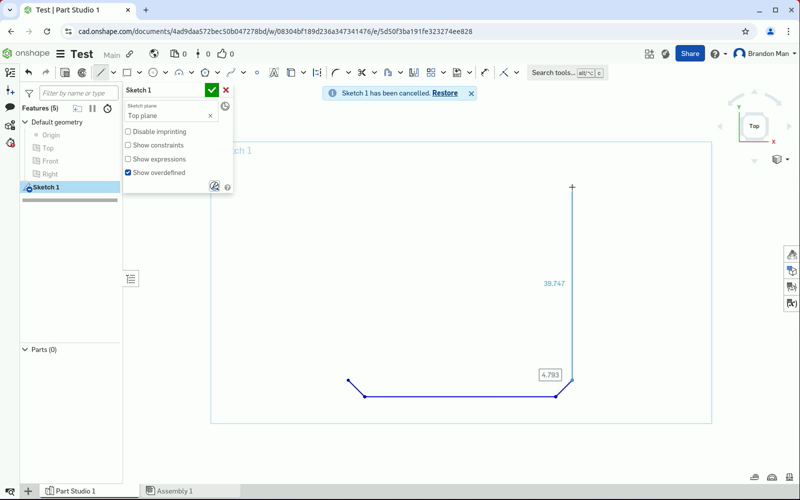
key_up(shift)
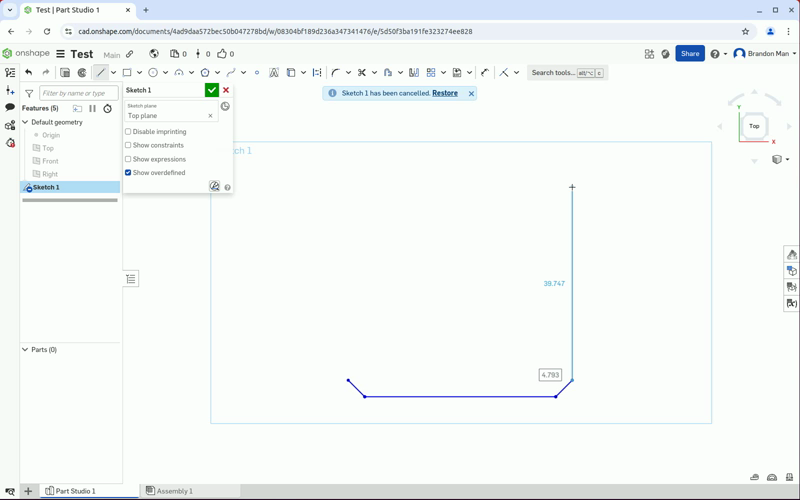
key_down(shift)
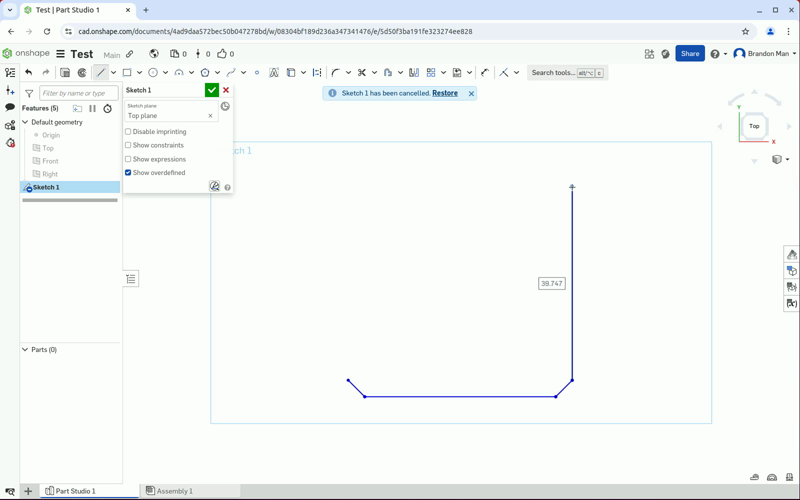
mouse_move(589, 186)
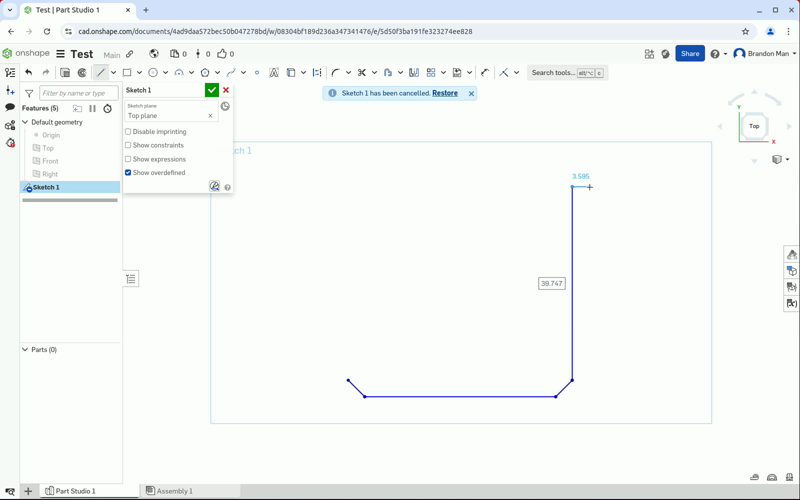
mouse_move(555, 172)
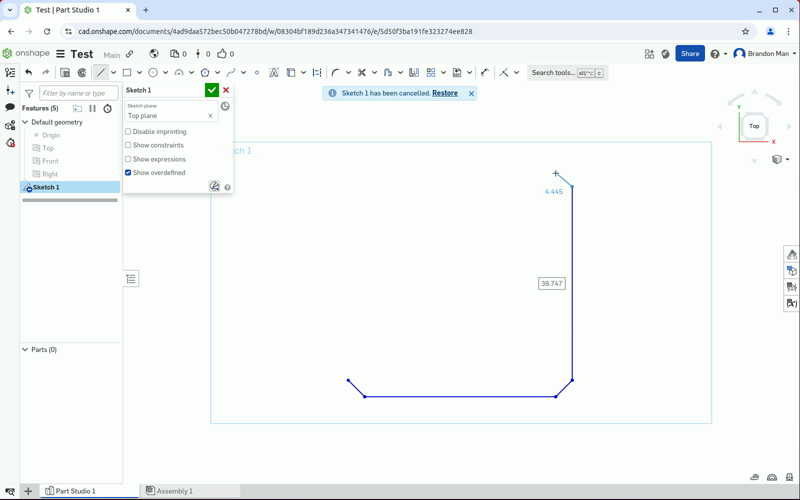
click(555, 172)
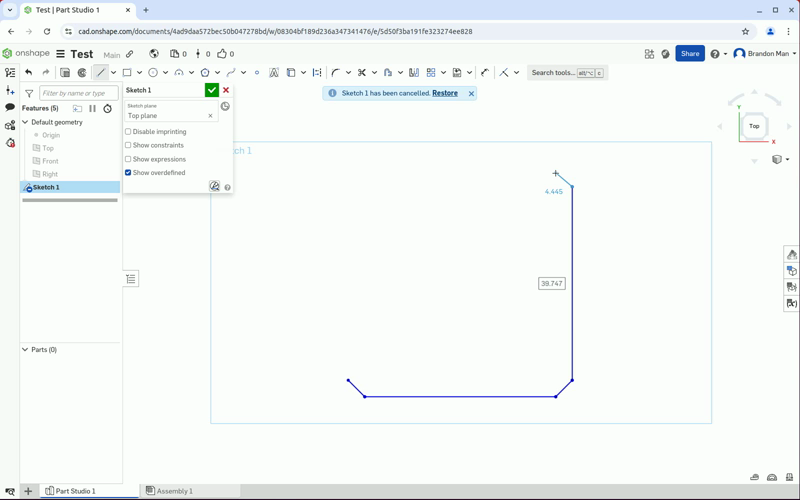
key_up(shift)
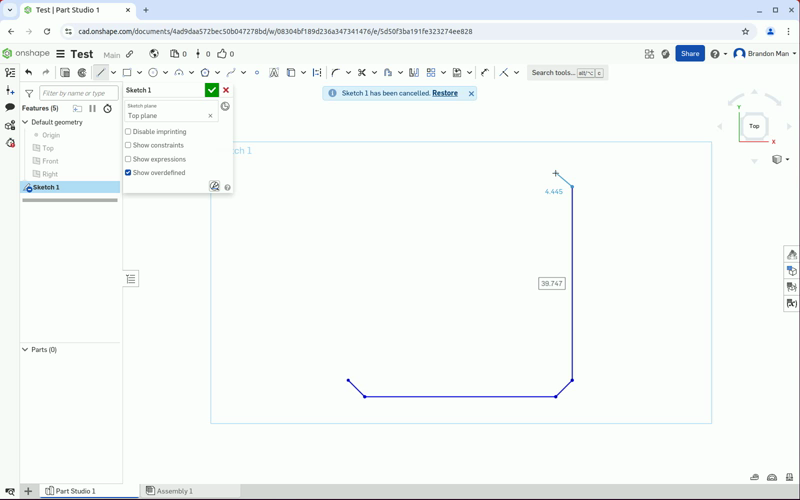
key_down(shift)
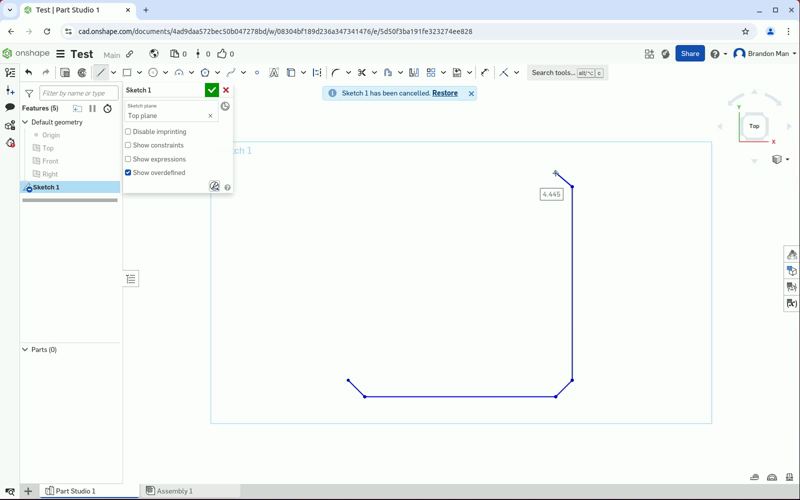
mouse_move(364, 172)
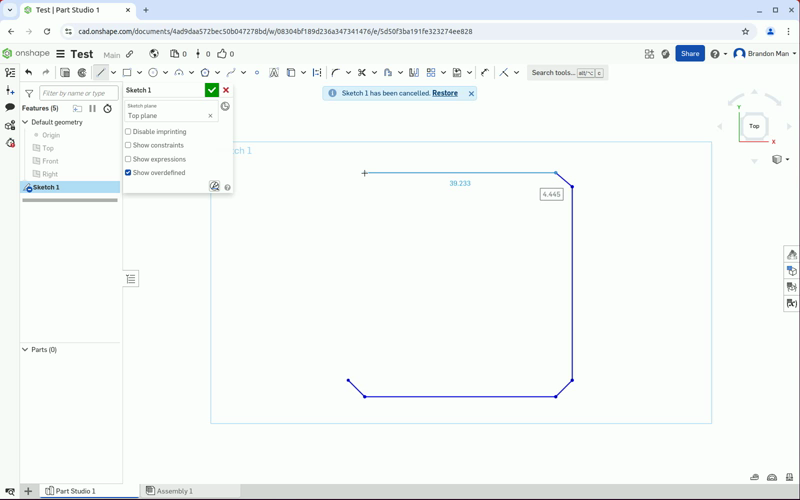
click(364, 172)
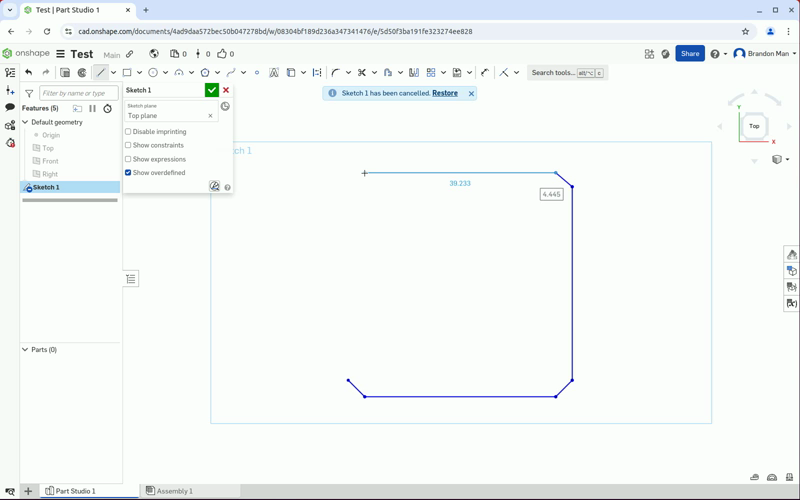
key_up(shift)
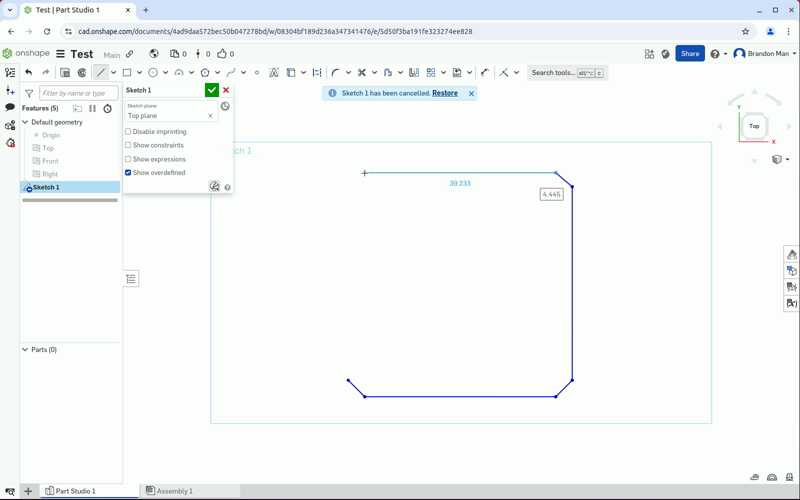
key_down(shift)
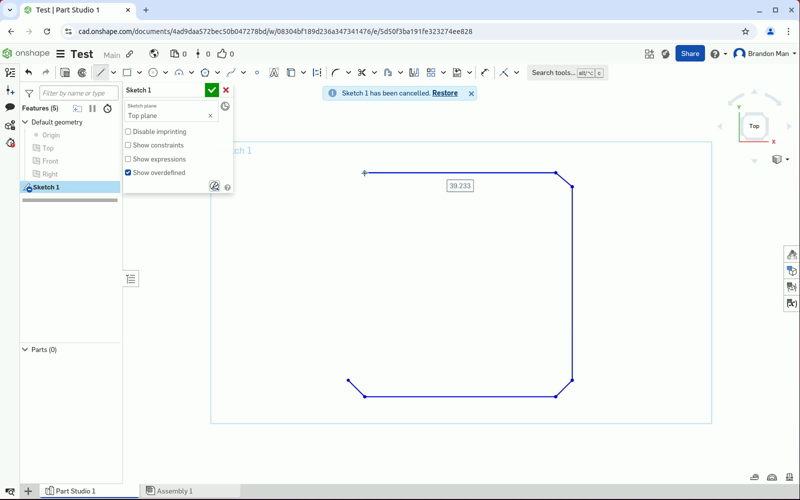
mouse_move(394, 172)
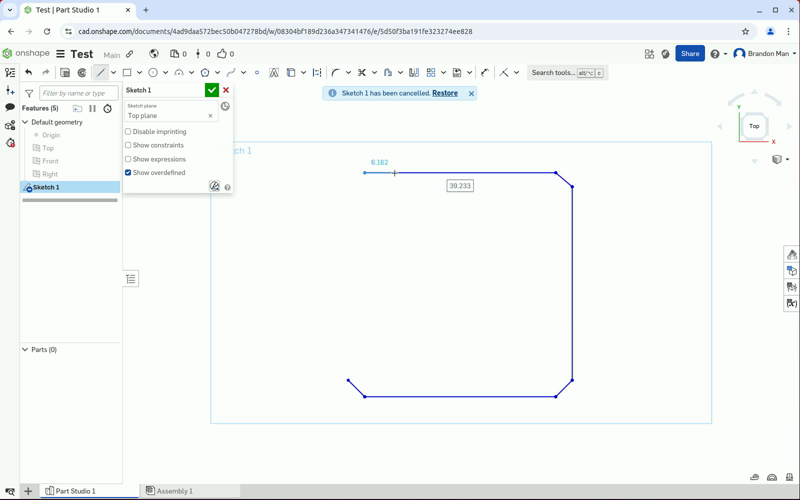
mouse_move(348, 186)
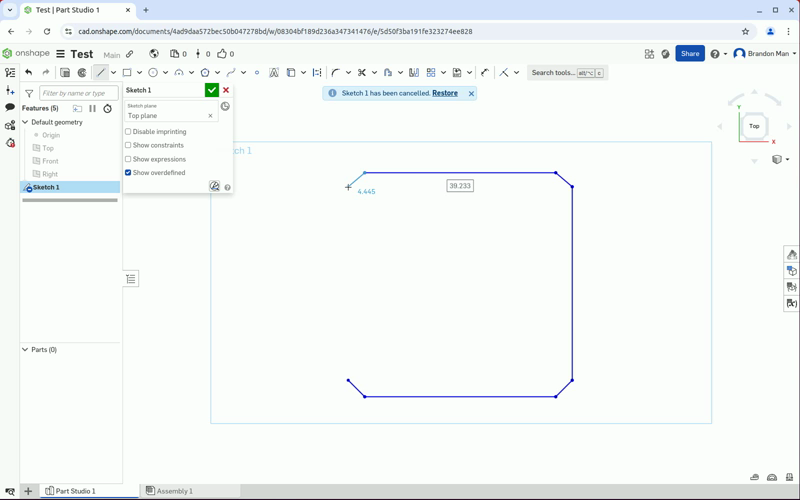
click(348, 186)
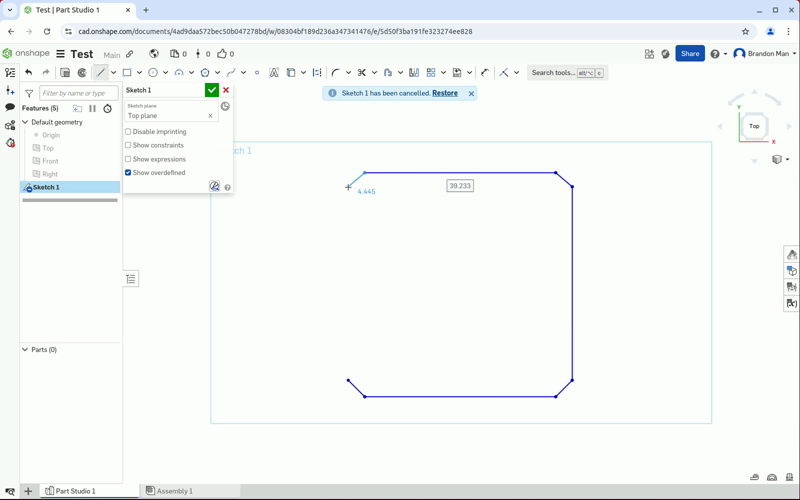
key_up(shift)
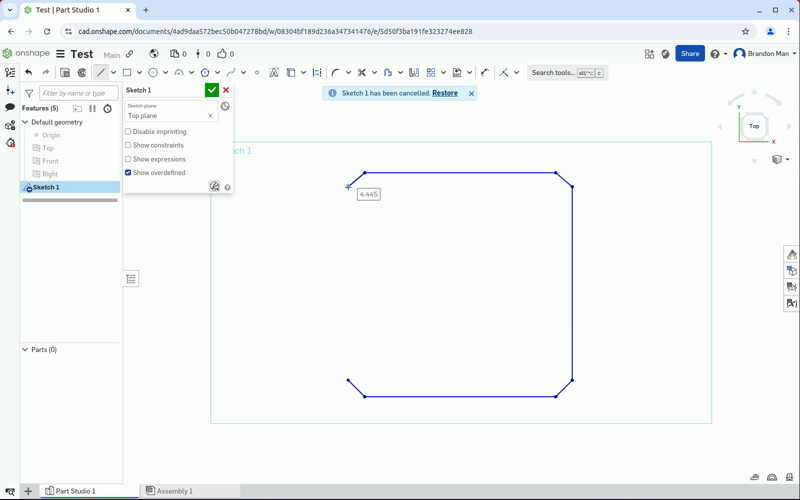
key_down(shift)
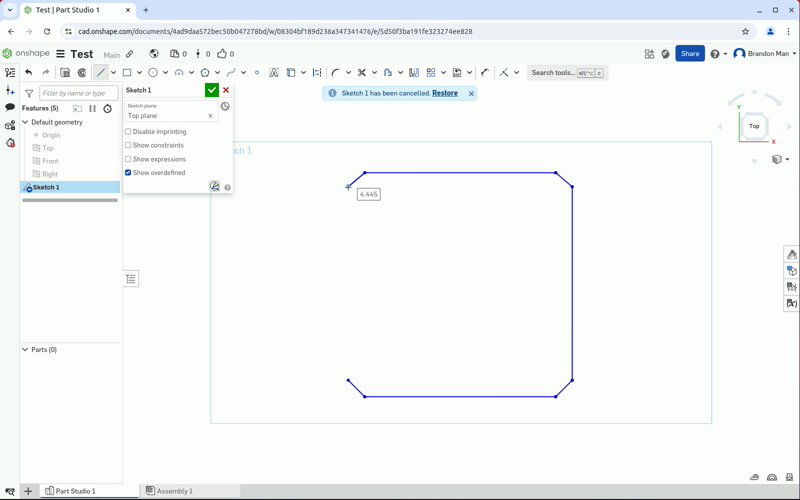
mouse_move(348, 380)
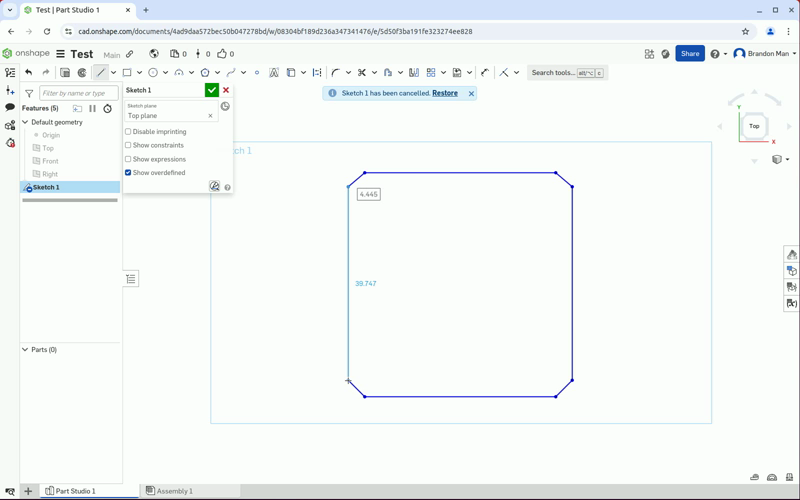
key_up(shift)
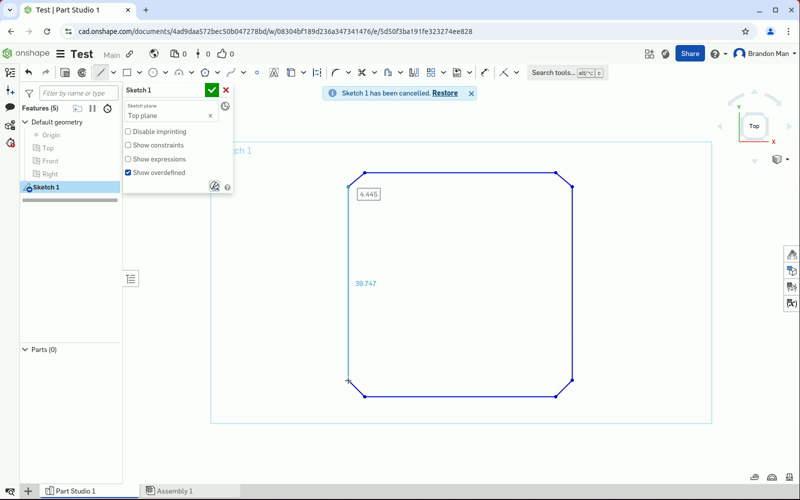
click(348, 380)
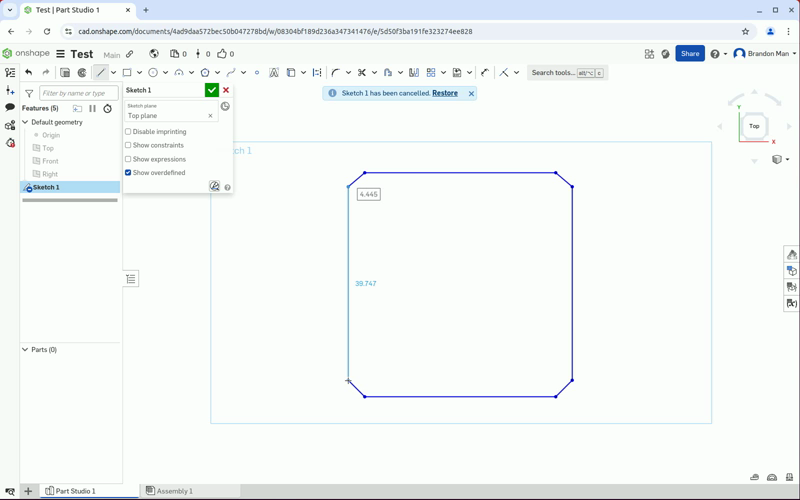
key(esc)
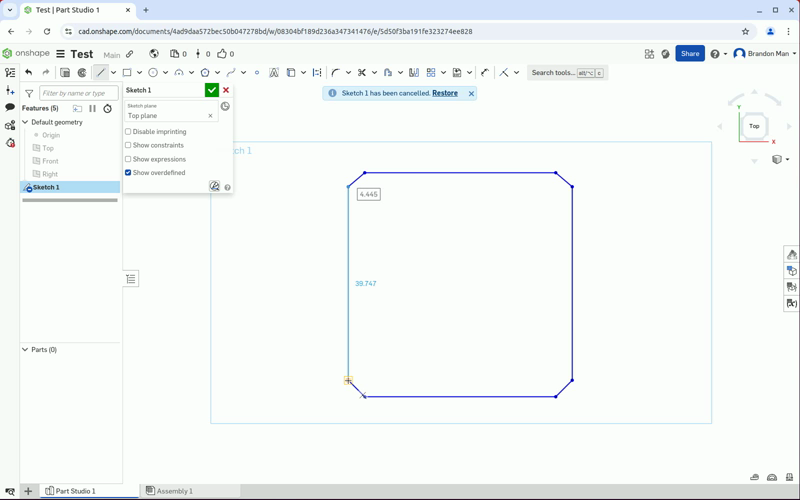
mouse_move(396, 320)
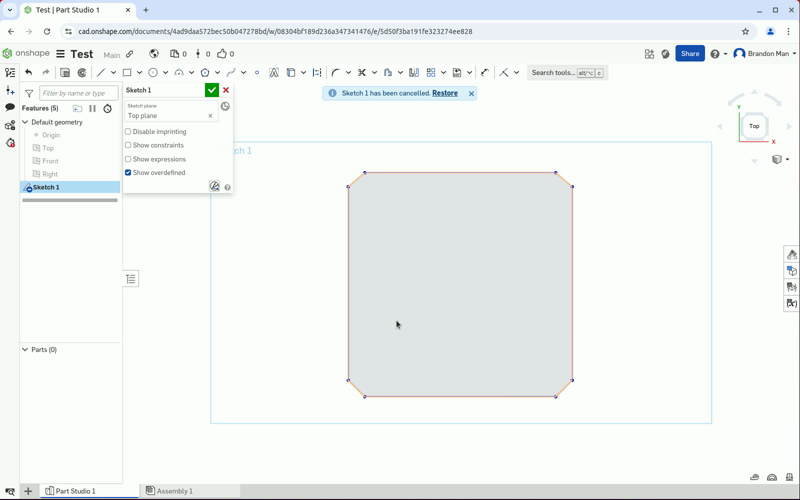
click(396, 320)
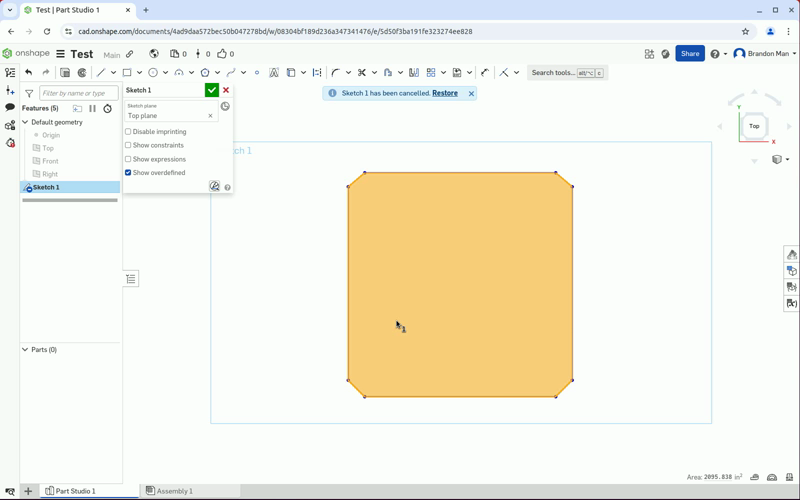
mouse_move(73, 352)
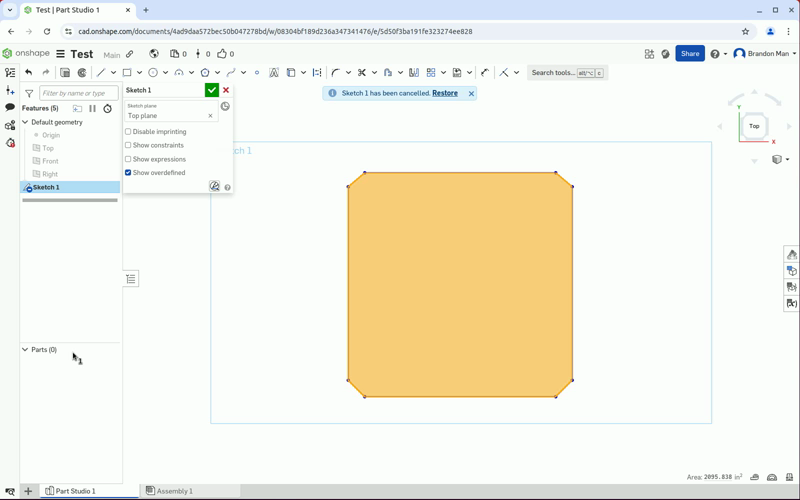
key(shift+y)
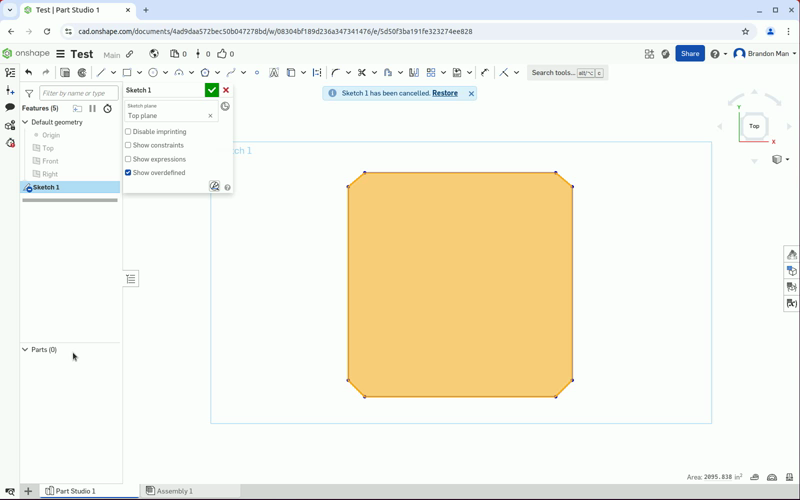
key(shift+e)
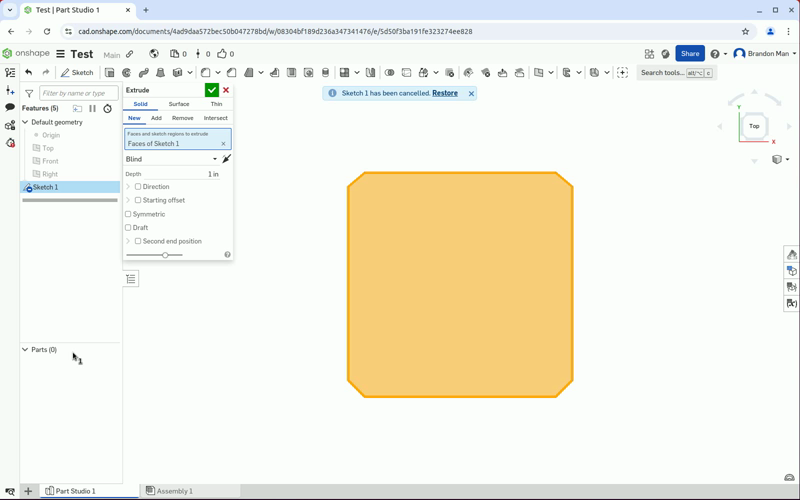
mouse_move(143, 106)
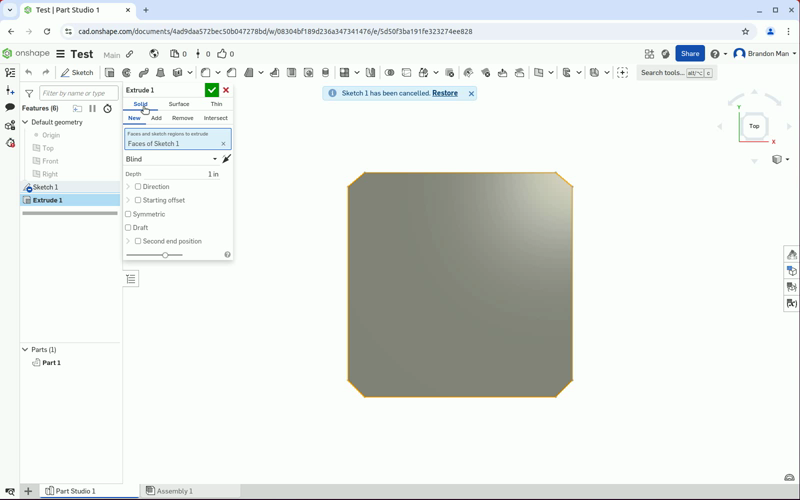
click(143, 106)
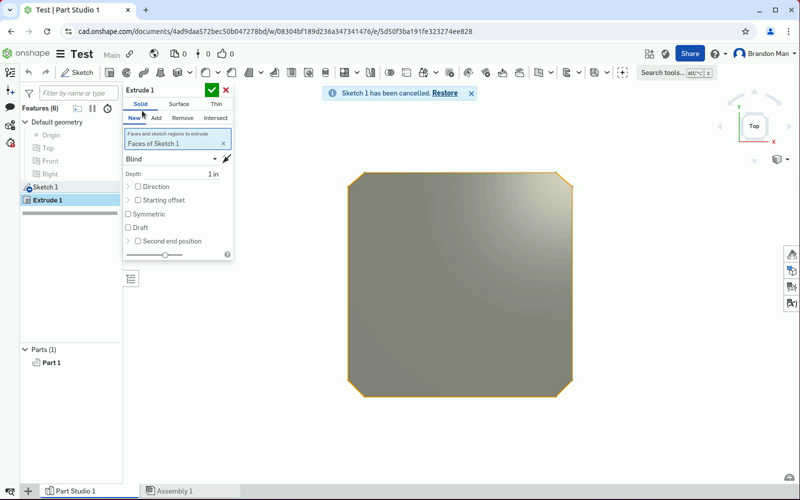
mouse_move(137, 120)
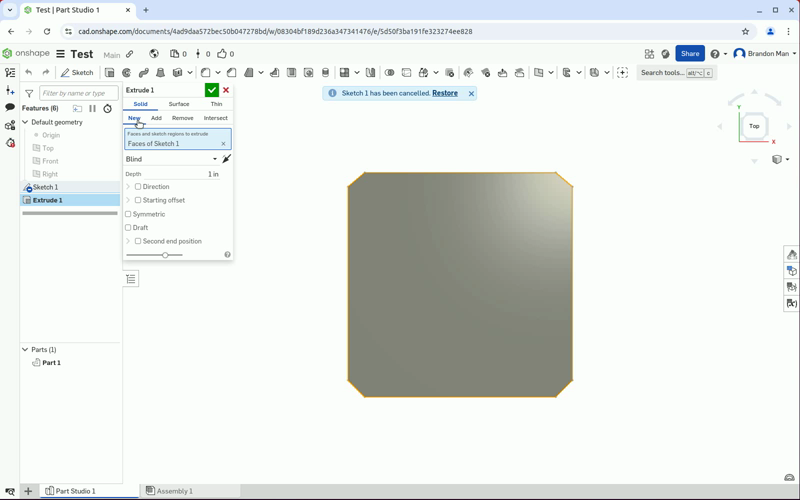
click(137, 120)
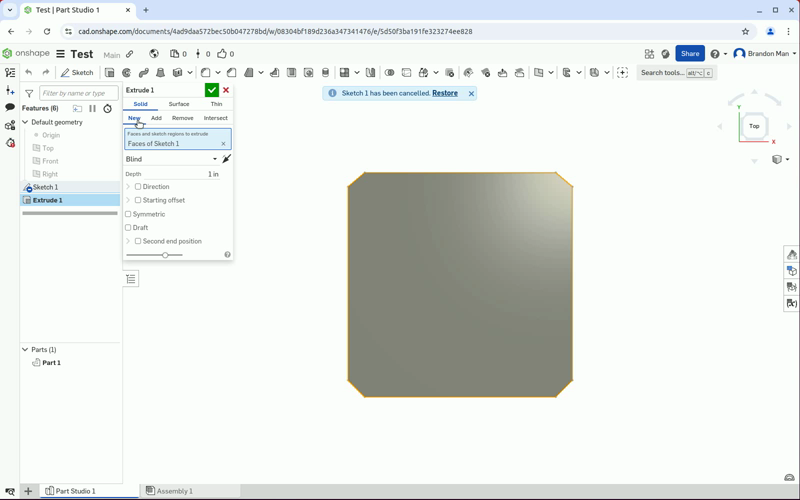
key(tab, 4)
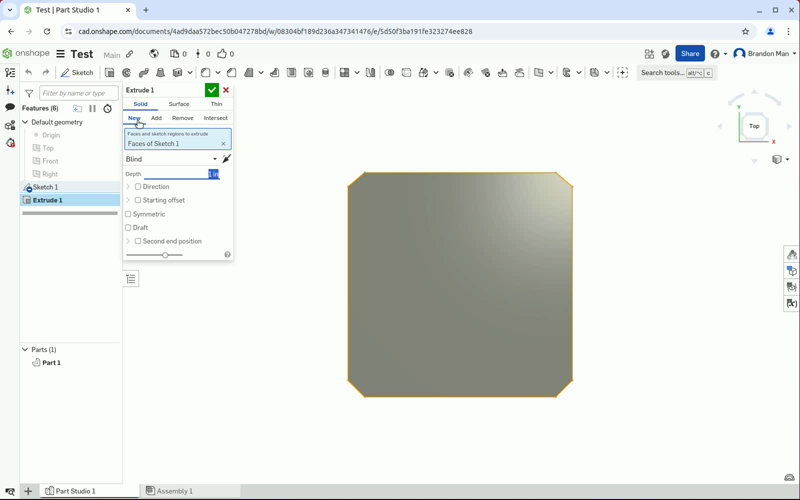
text(2.166)
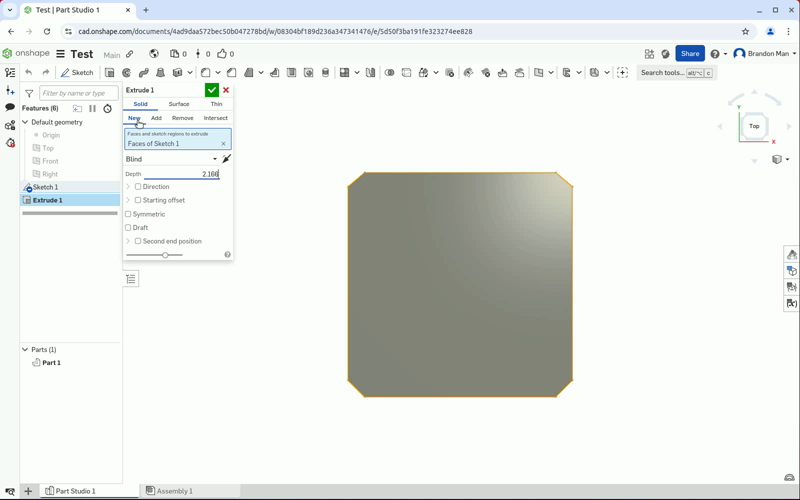
key(enter)
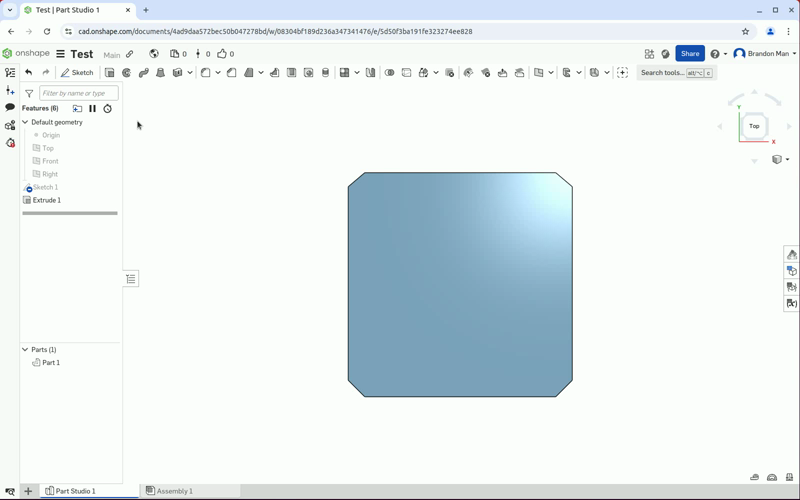
key(shift+h)
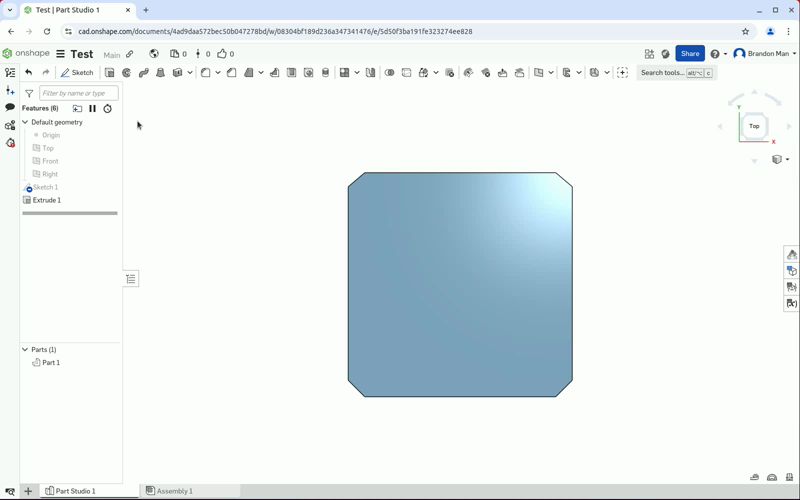
key(shift+h)
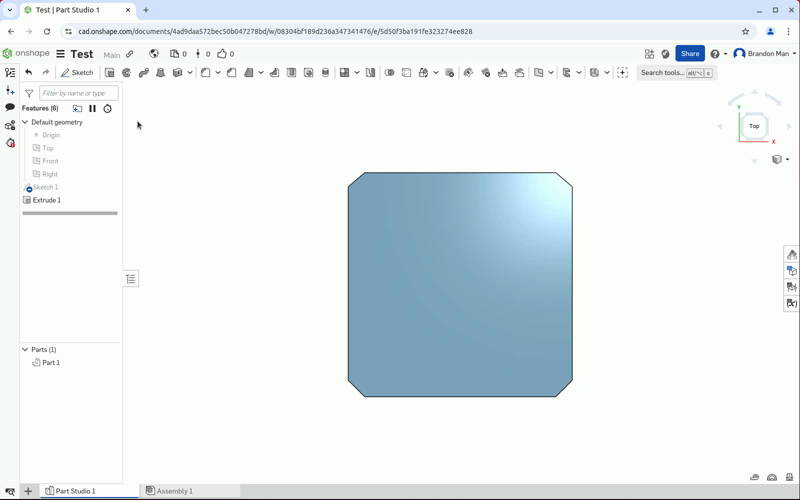
mouse_move(73, 189)
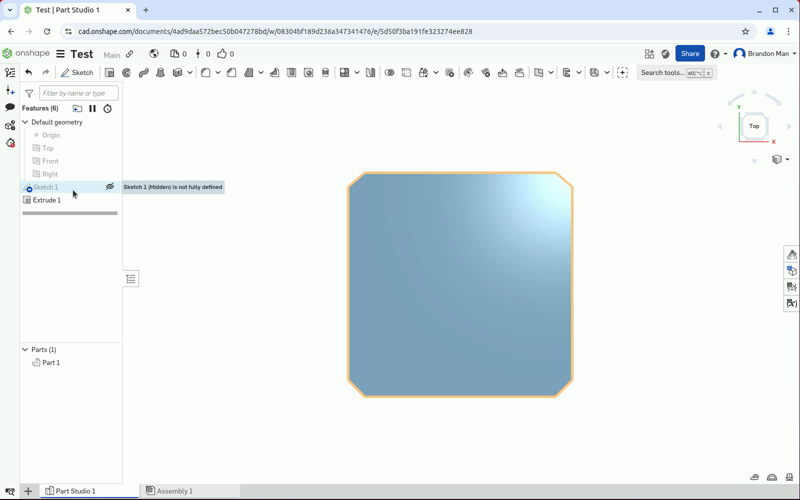
click(73, 189)
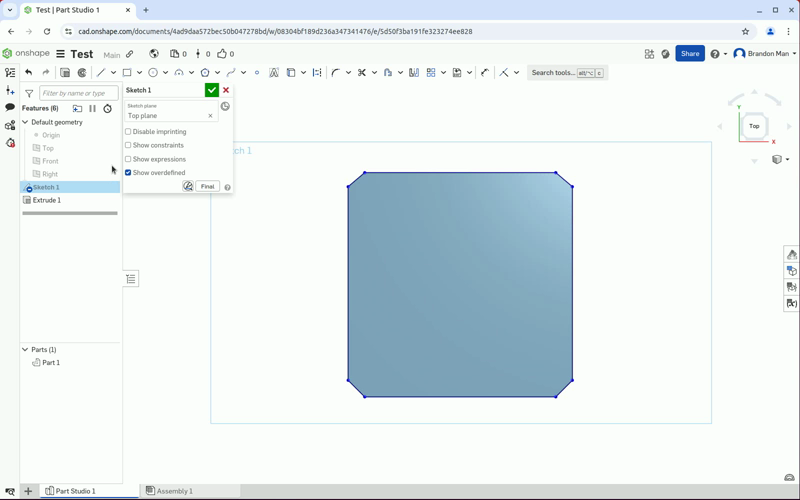
mouse_move(229, 92)
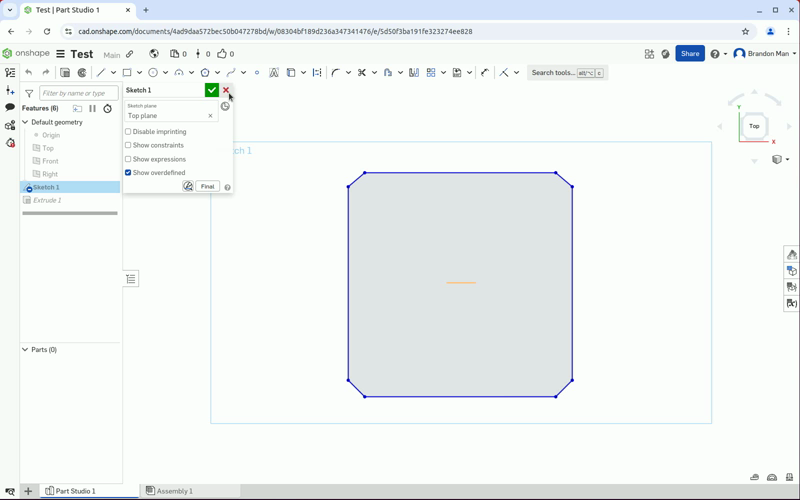
click(229, 92)
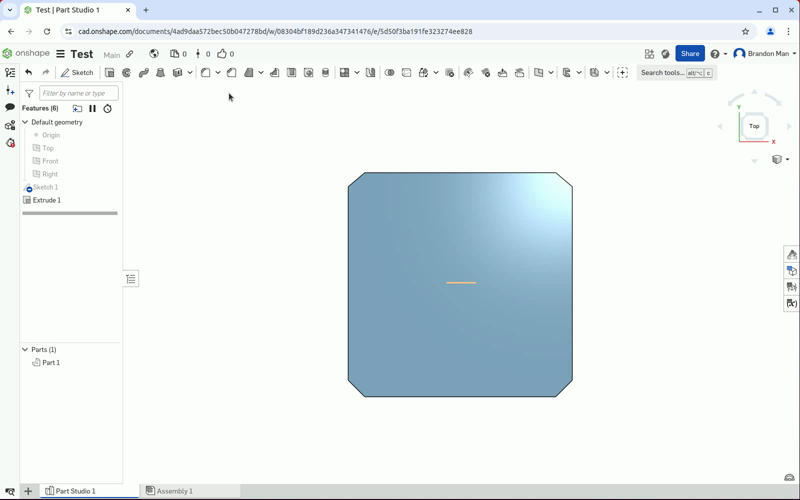
mouse_move(541, 75)
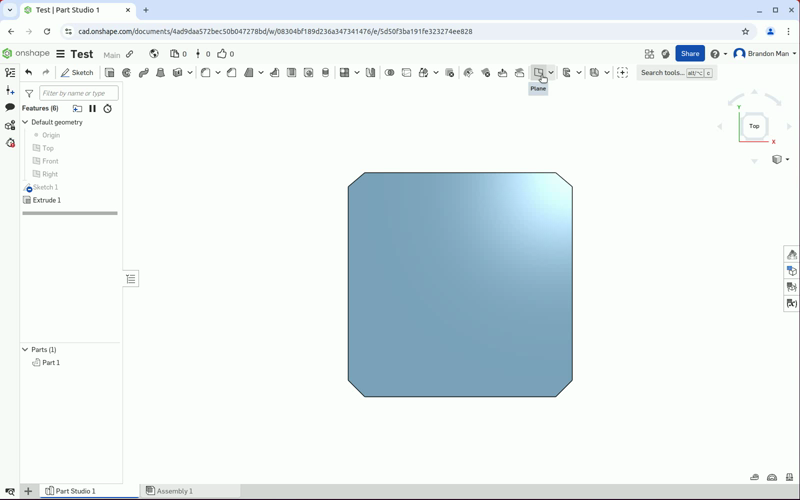
click(541, 75)
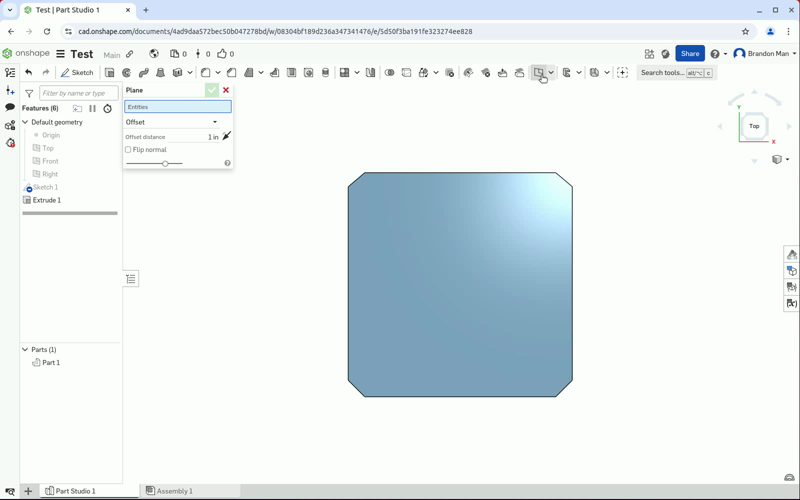
mouse_move(73, 150)
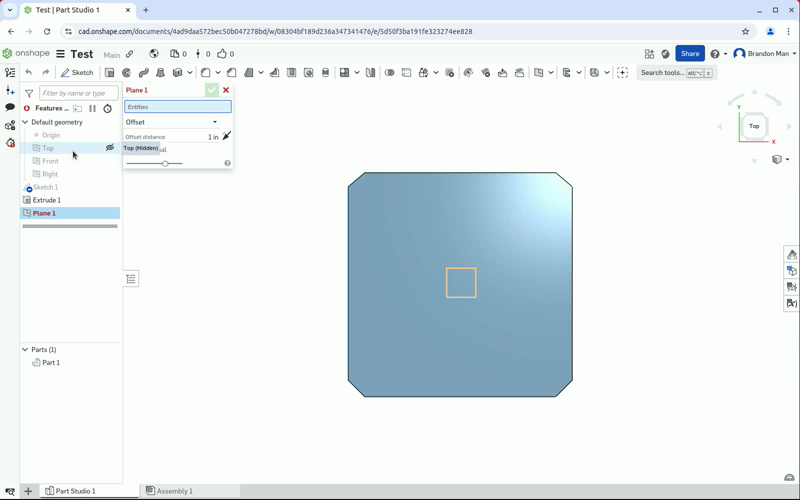
click(73, 150)
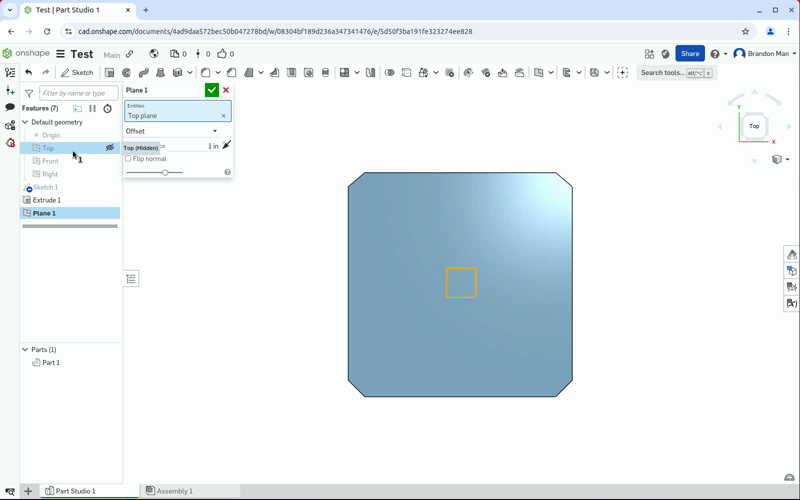
key(tab, 2)
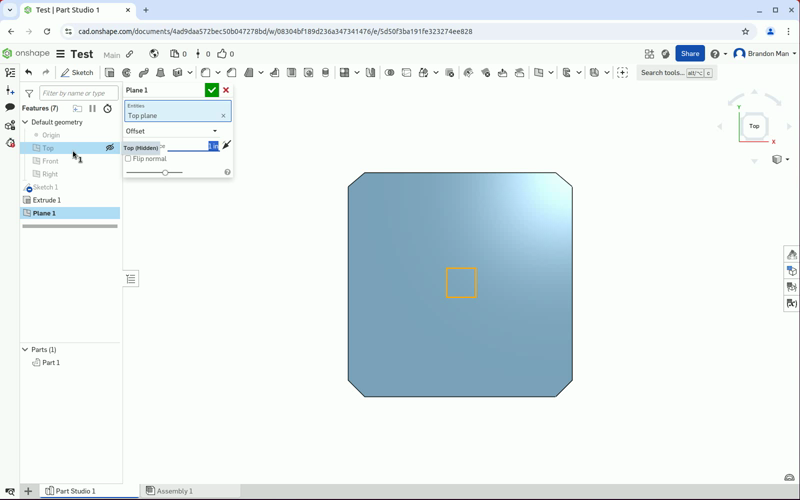
text(2.157)
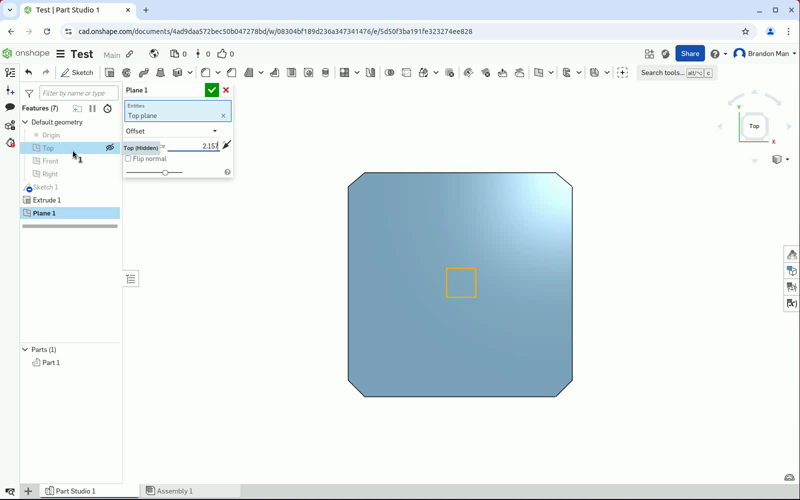
key(enter, 2)
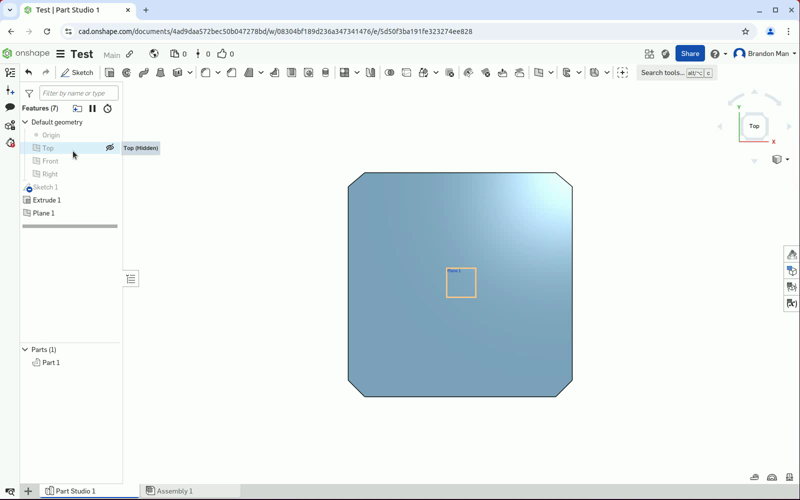
key(shift+s)
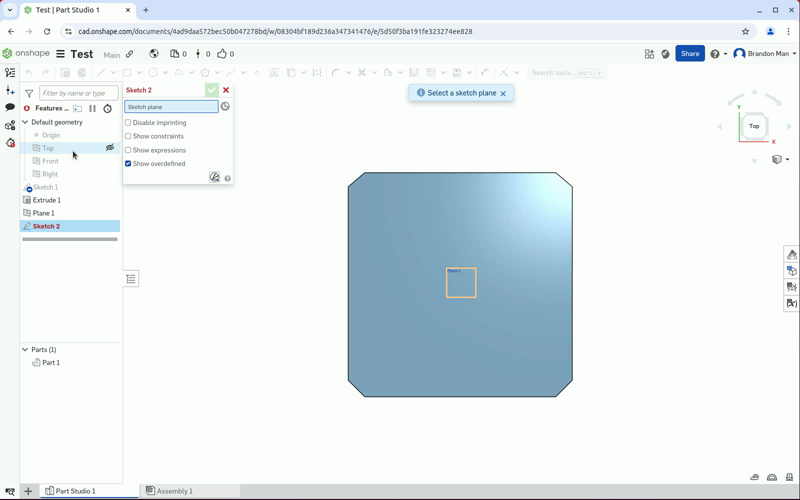
mouse_move(73, 215)
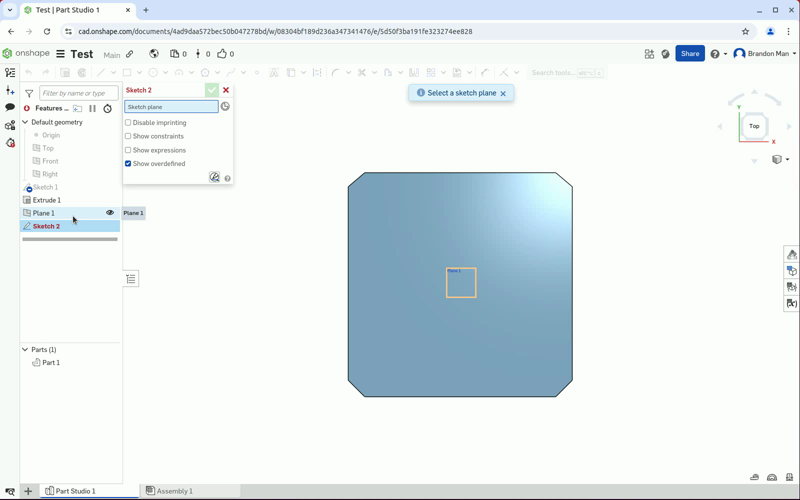
click(73, 215)
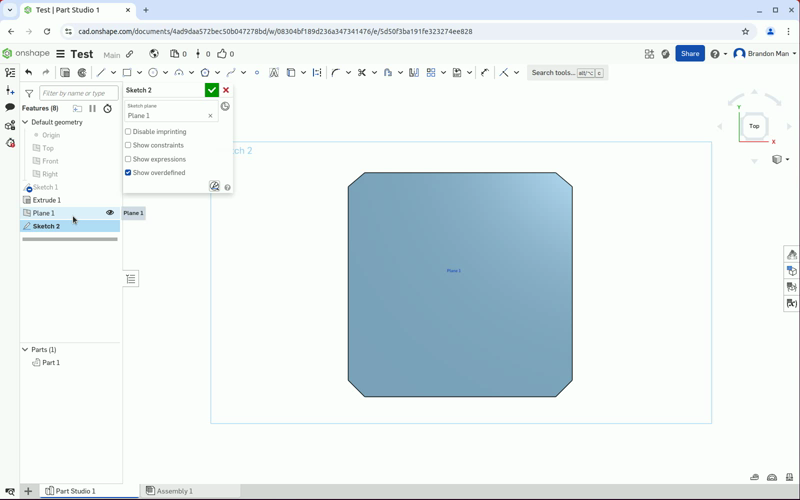
mouse_move(73, 352)
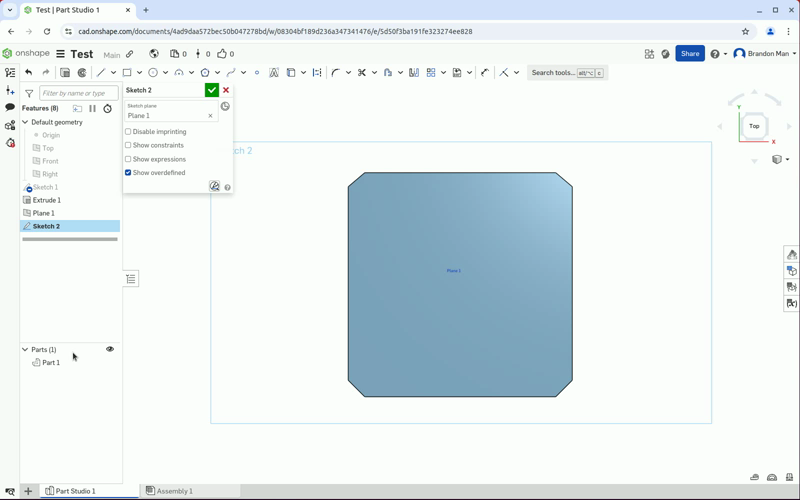
key(y)
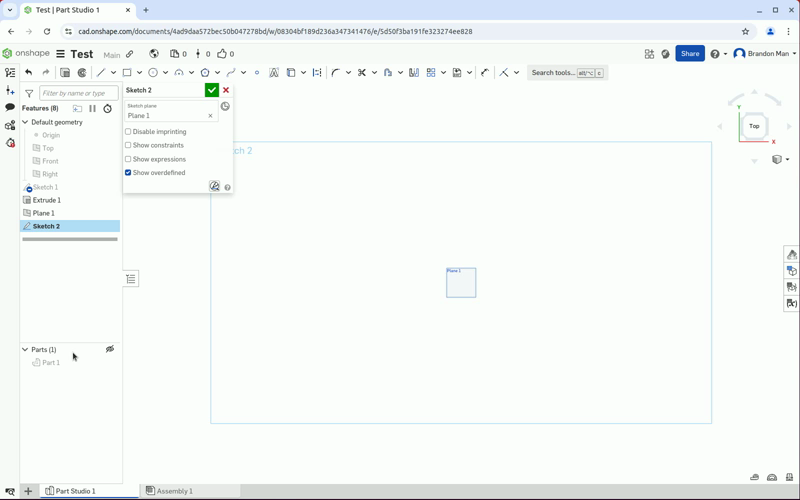
key(c)
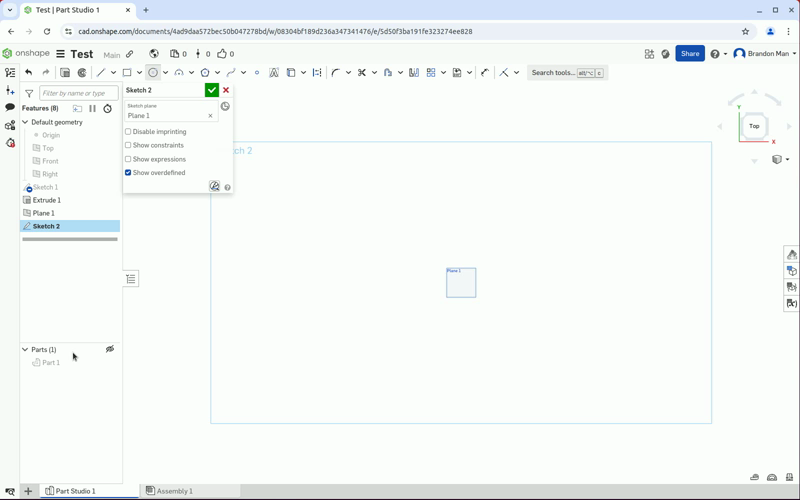
key_down(shift)
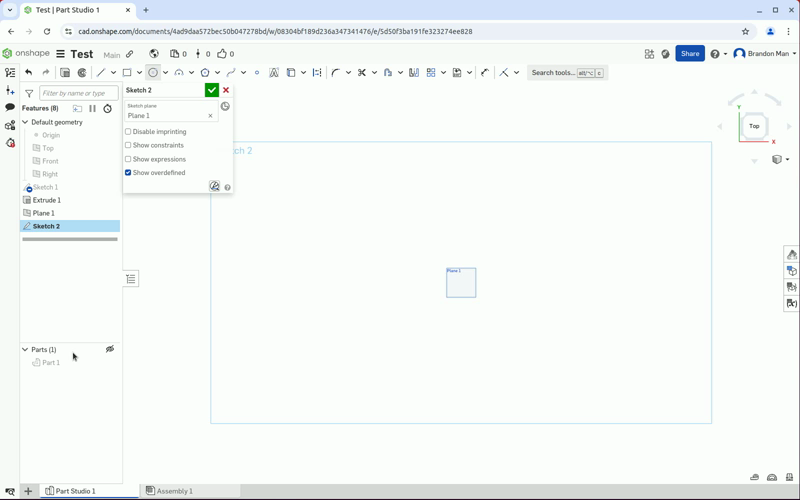
mouse_move(461, 285)
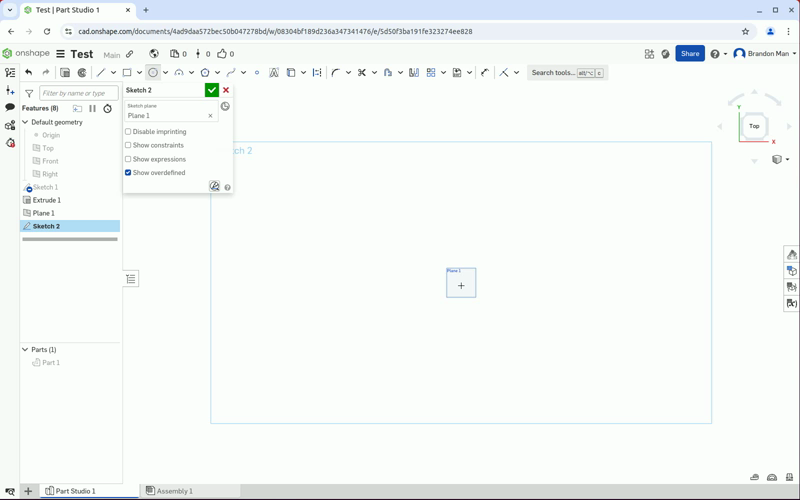
click(461, 285)
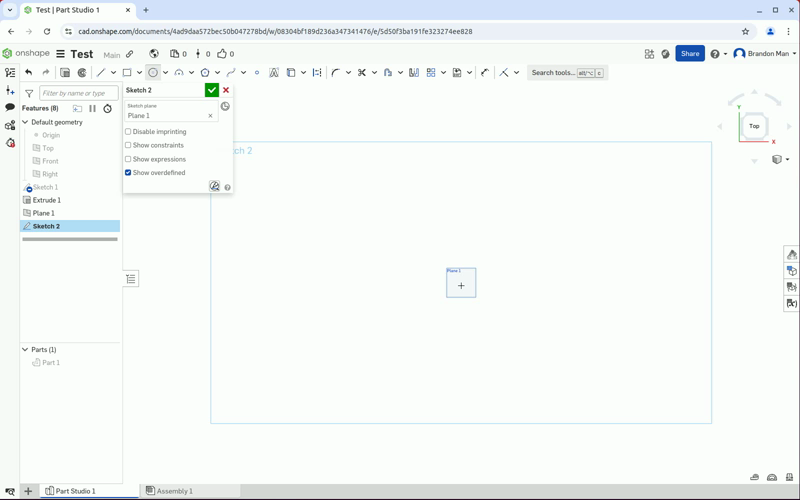
key_up(shift)
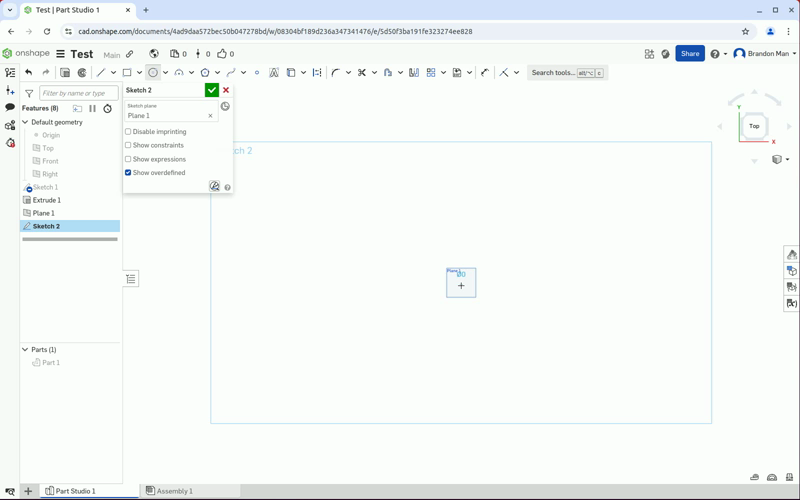
mouse_move(546, 285)
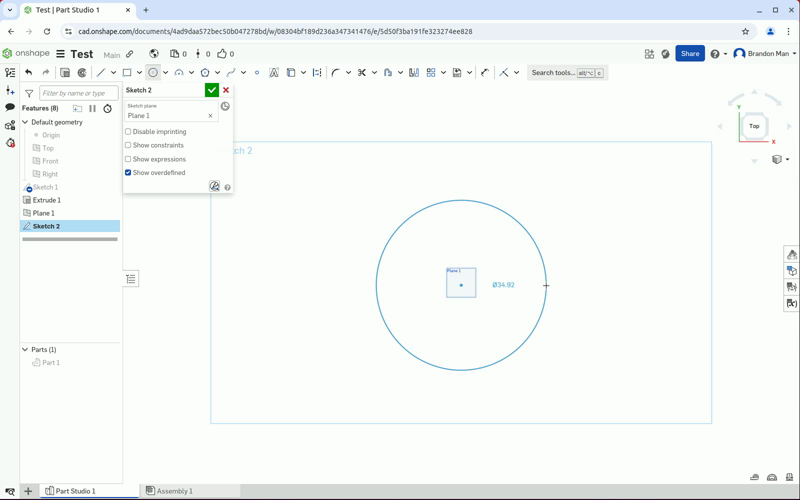
click(546, 285)
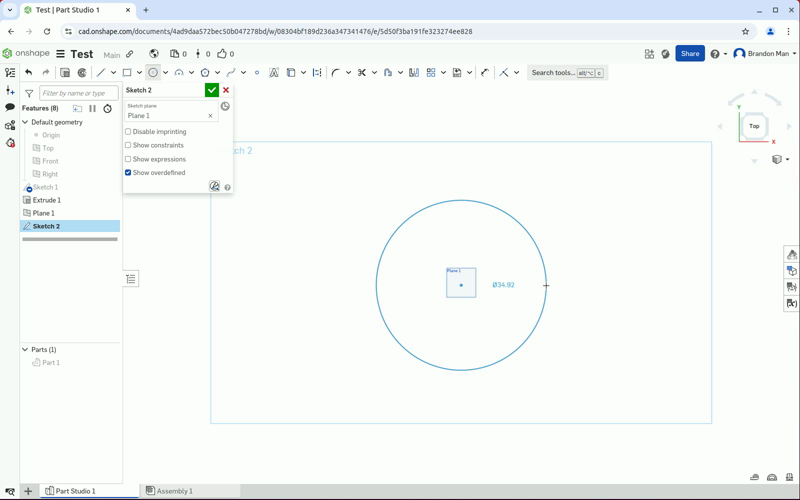
key(esc)
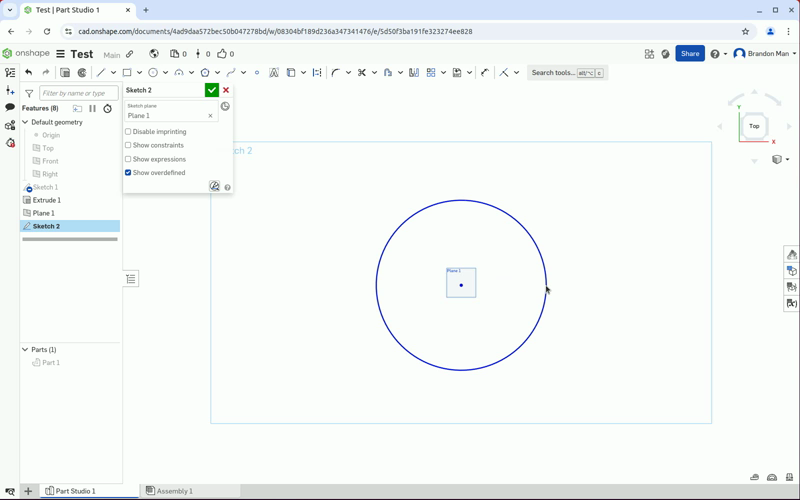
mouse_move(504, 262)
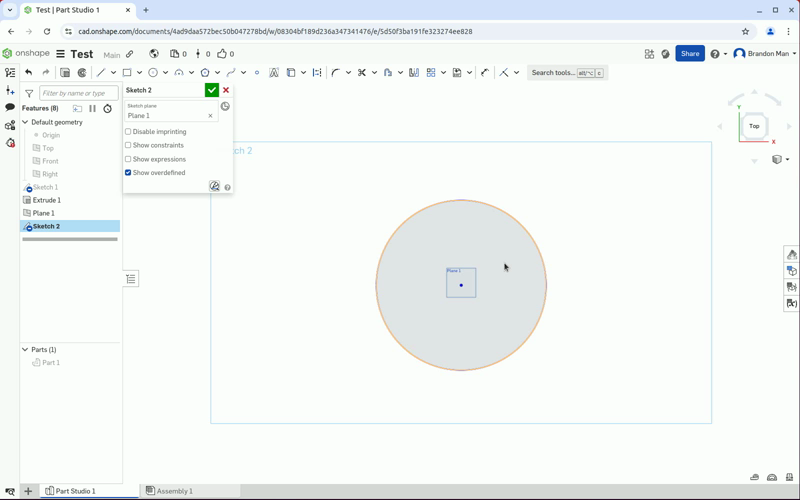
click(504, 262)
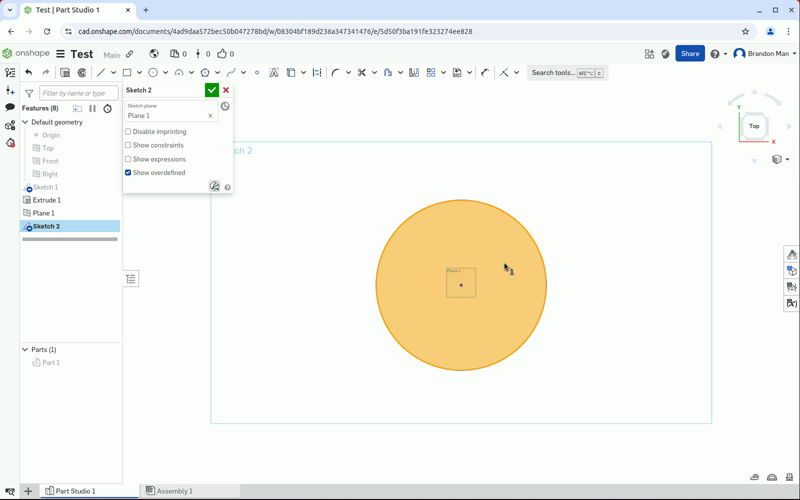
mouse_move(73, 352)
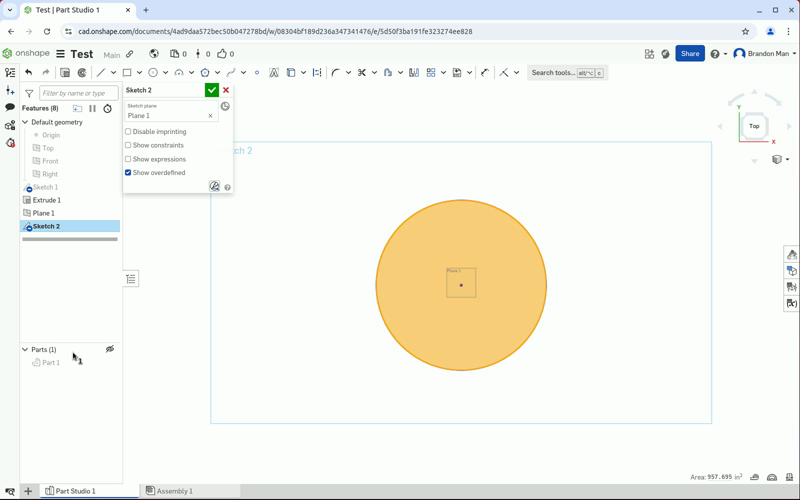
key(shift+y)
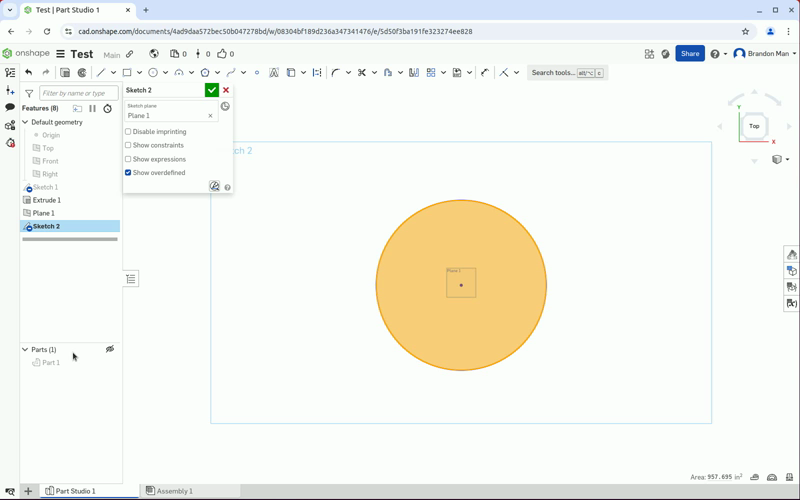
key(shift+e)
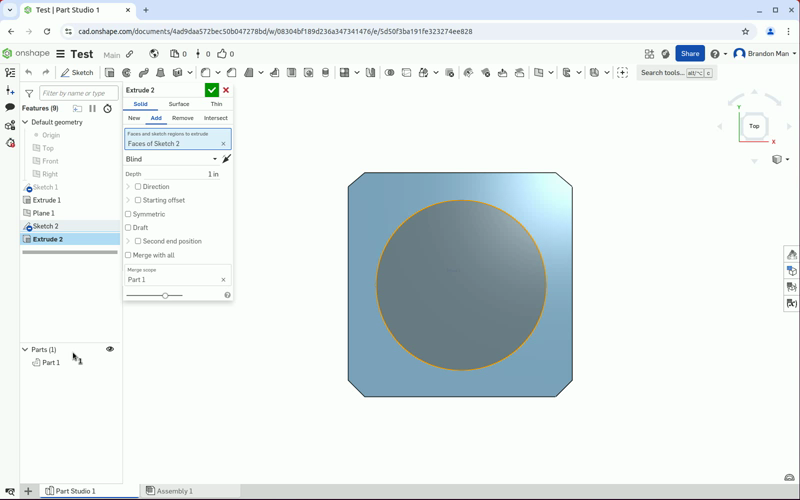
mouse_move(143, 106)
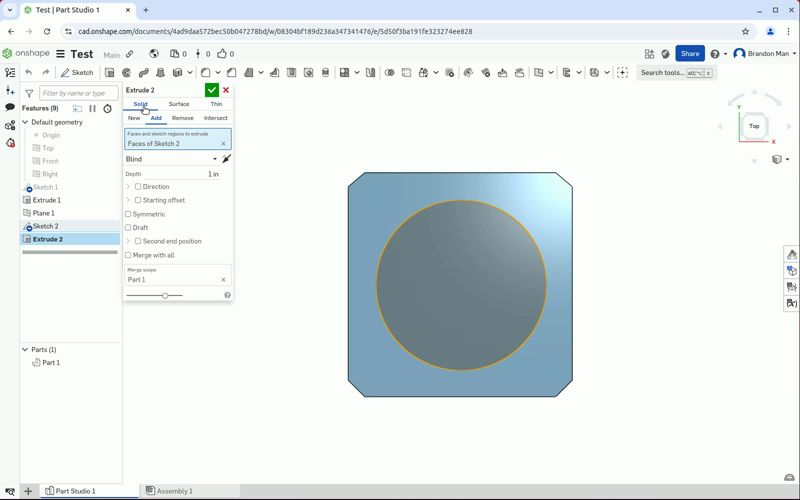
click(143, 106)
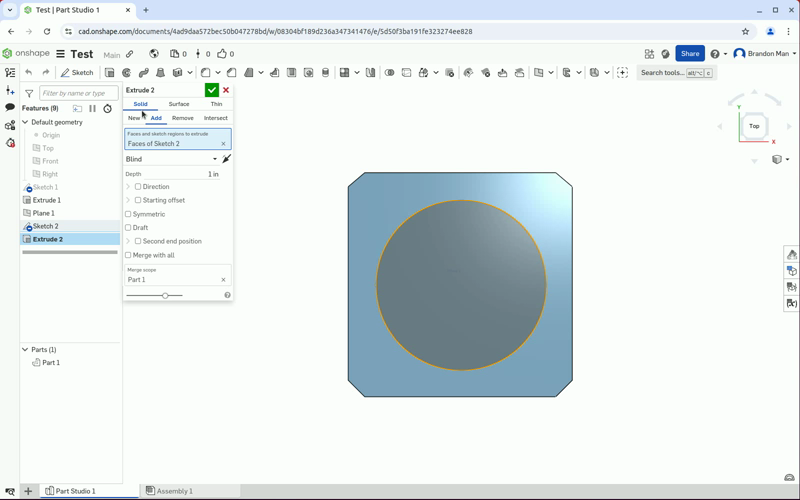
mouse_move(137, 120)
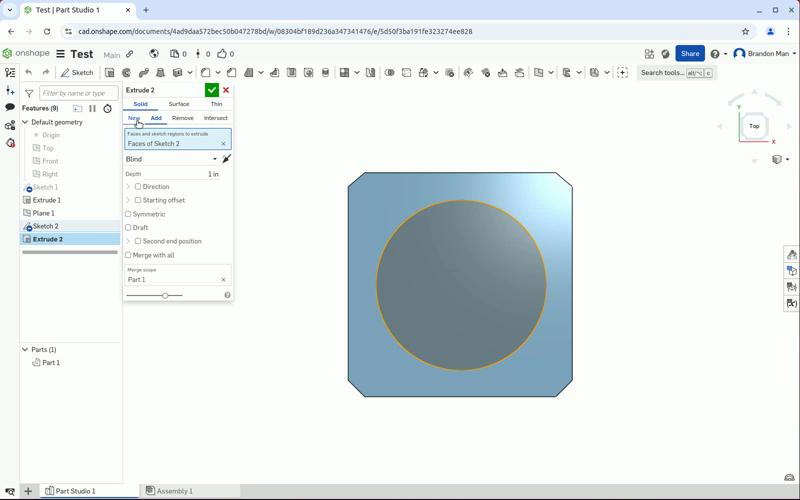
click(137, 120)
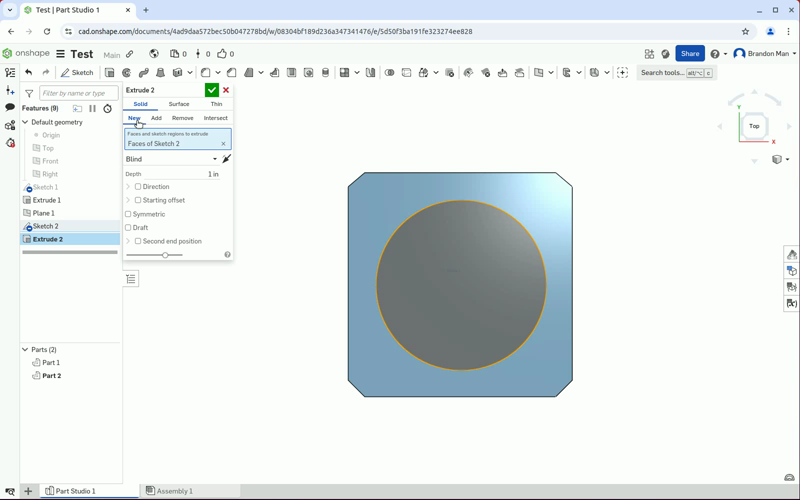
key(tab, 4)
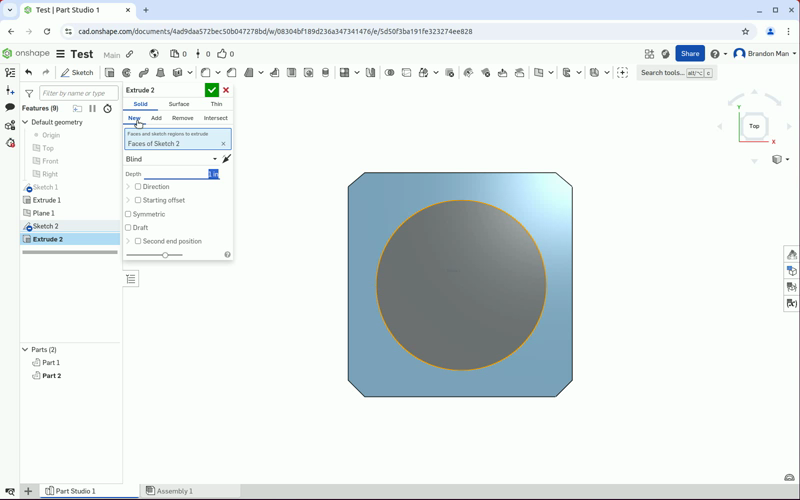
text(1.204)
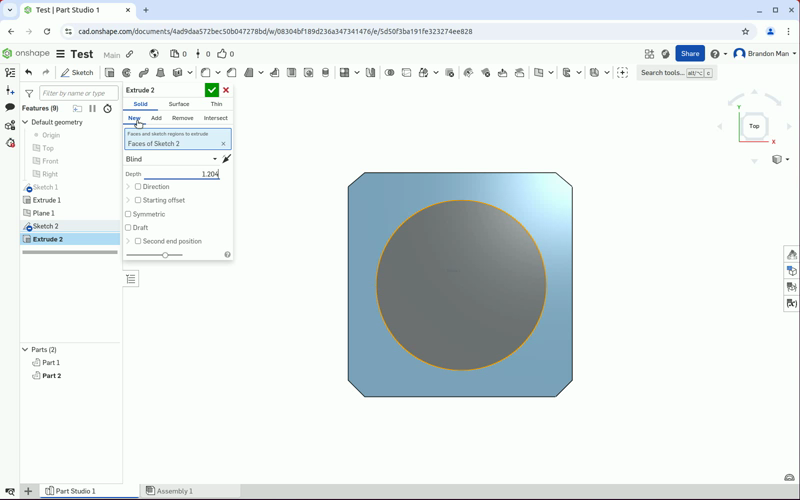
key(enter)
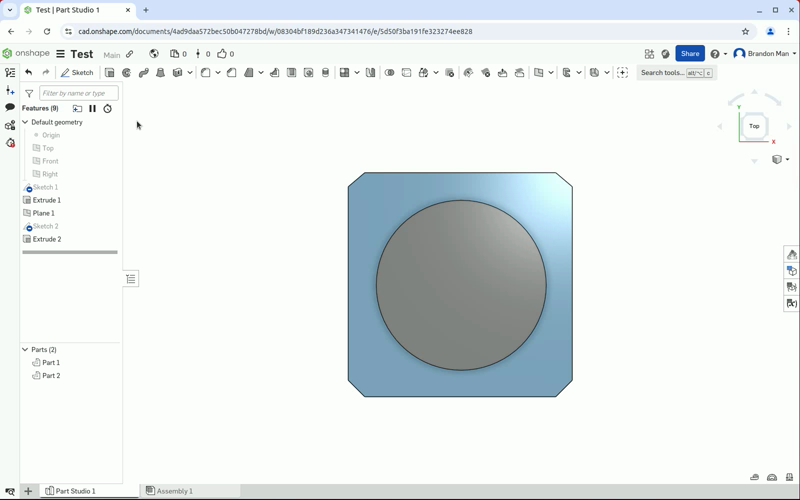
key(shift+h)
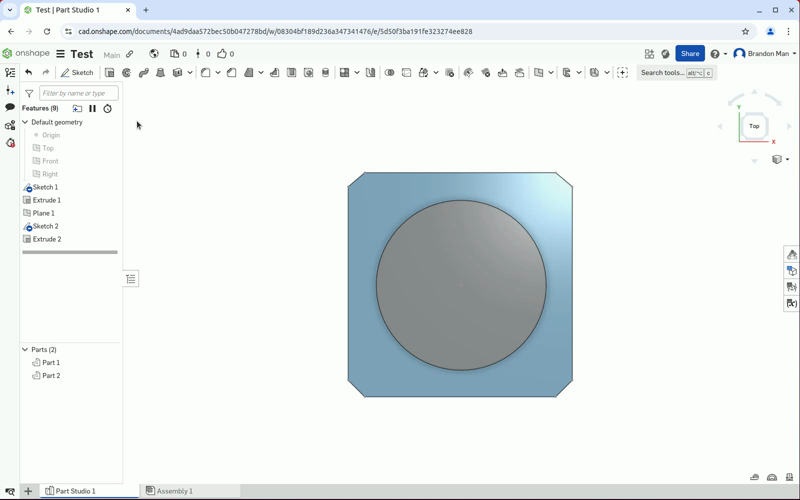
key(shift+h)
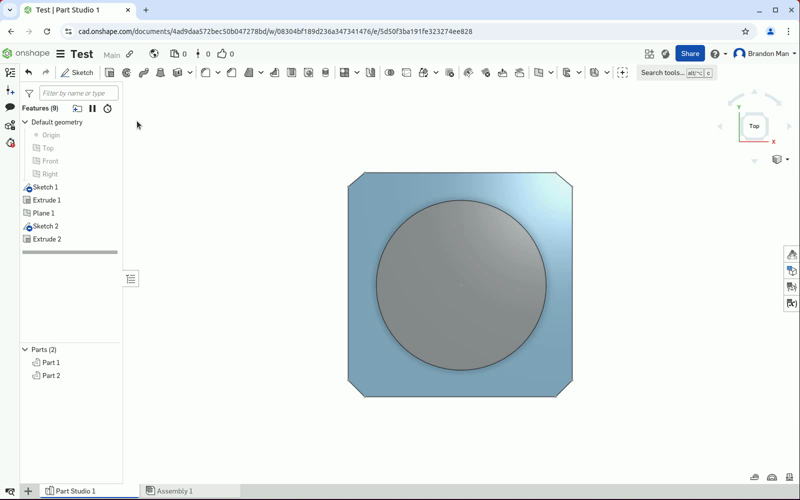
key(shift+7)
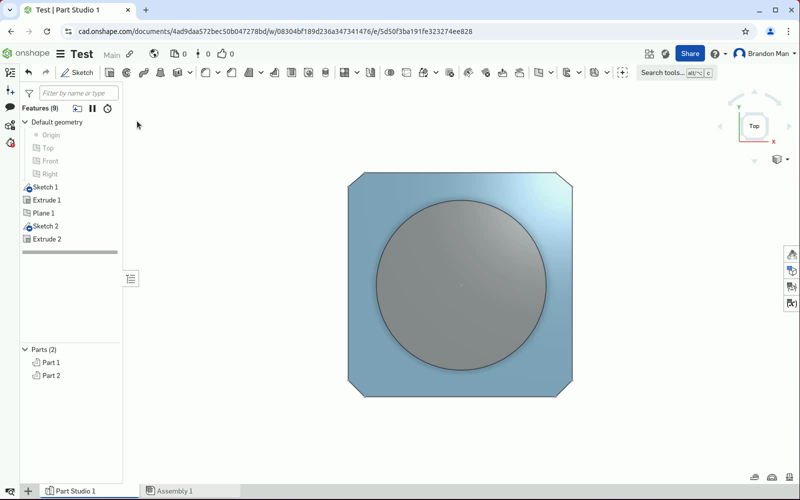
key(up, 3)
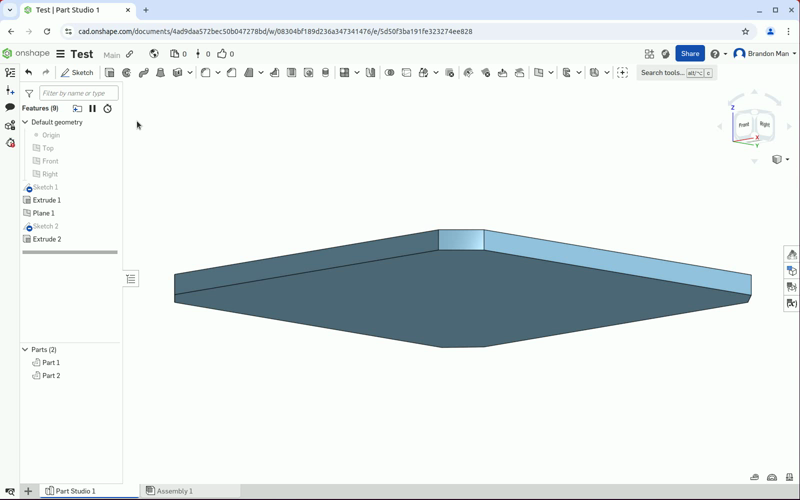
key(left, 3)
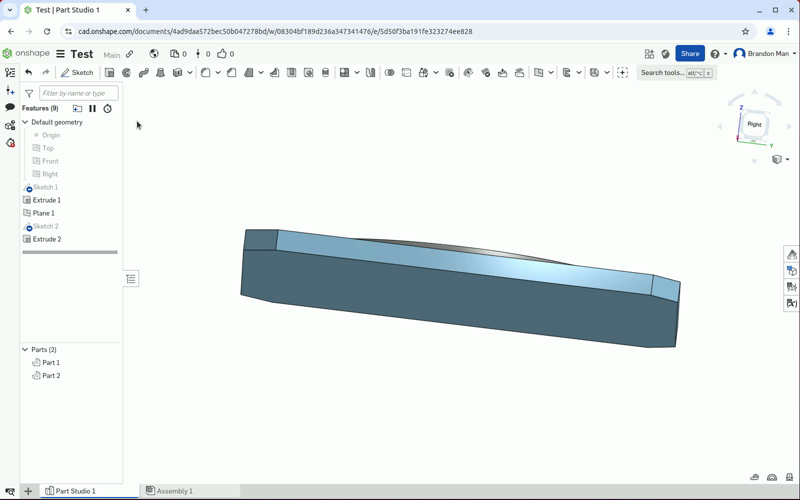
key(right, 3)
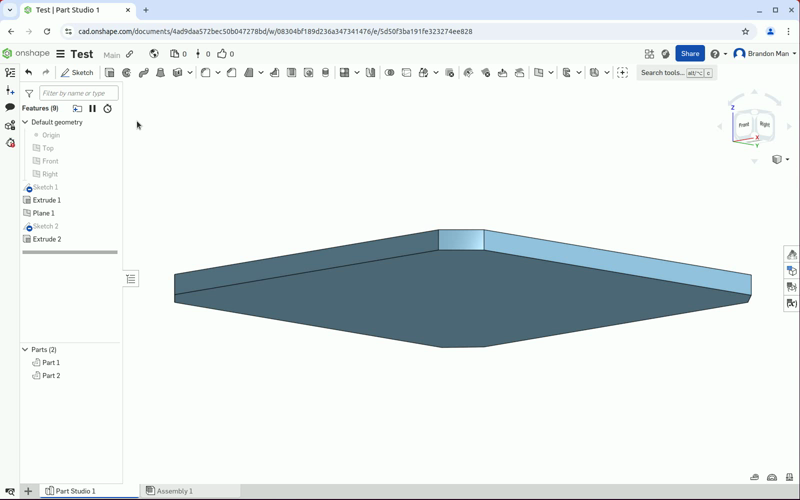
key(down, 3)
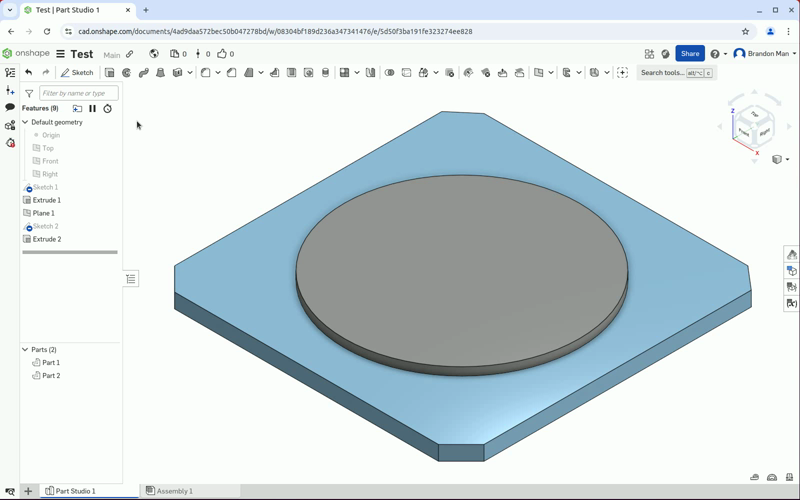
mouse_move(73, 189)
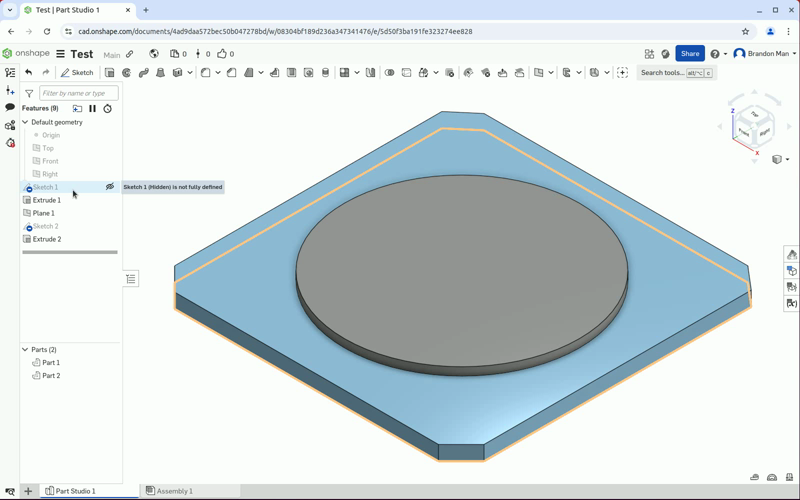
click(73, 189)